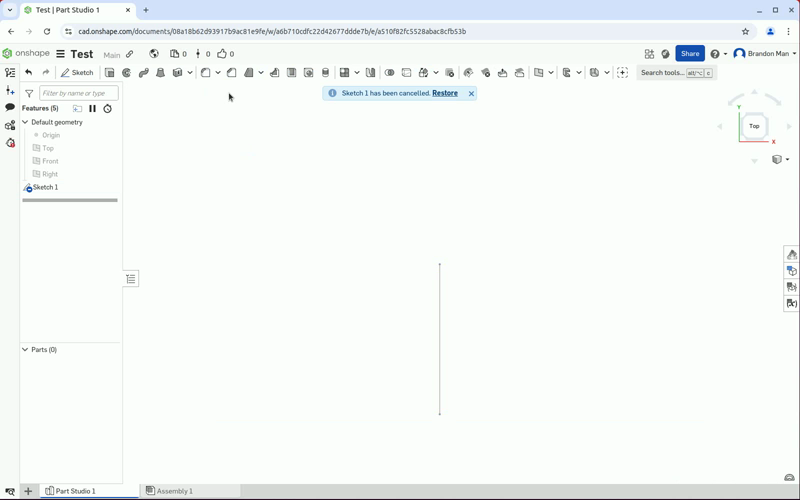
key(shift+h)
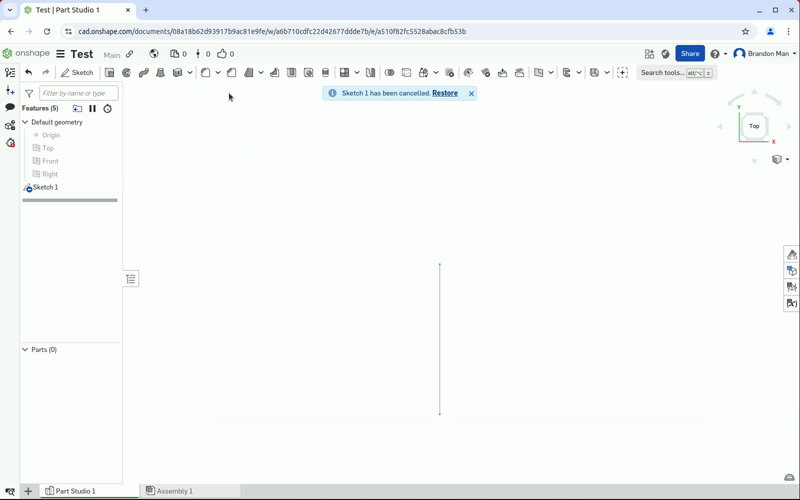
key(shift+s)
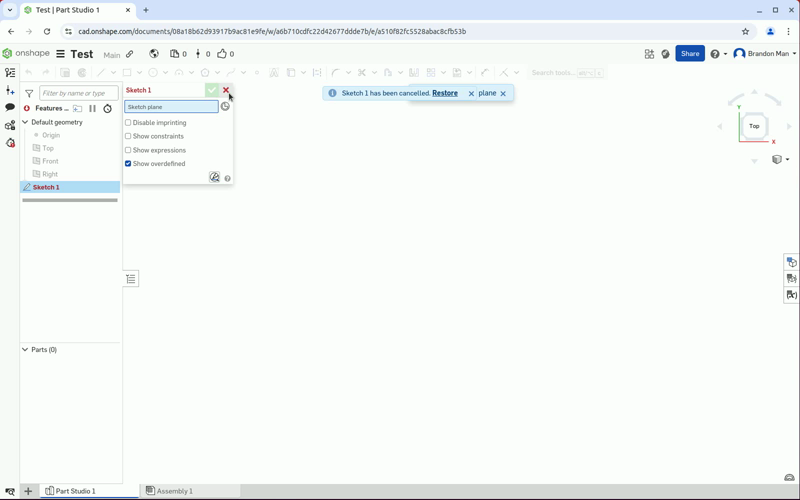
mouse_move(73, 150)
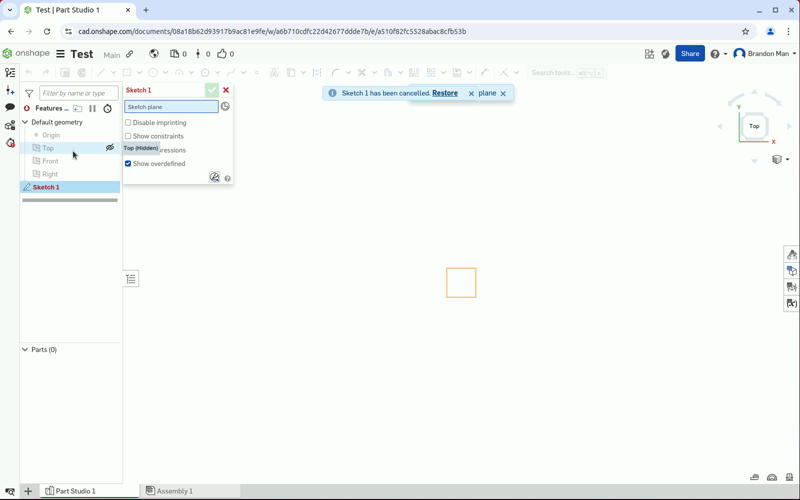
click(73, 150)
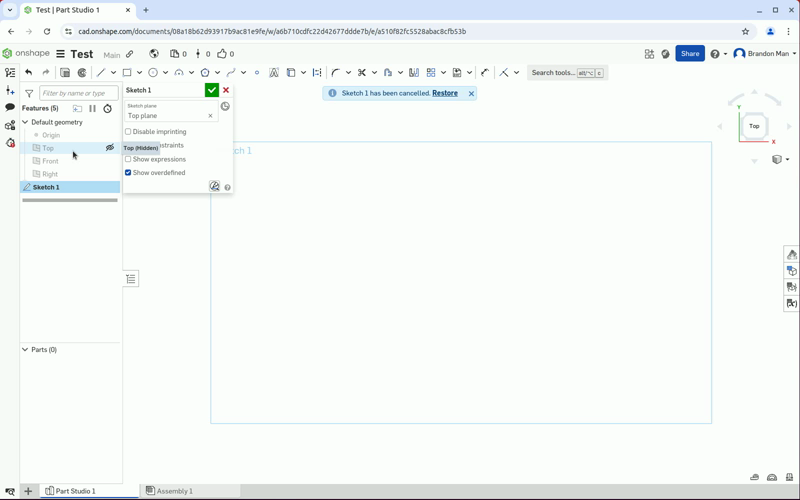
mouse_move(73, 352)
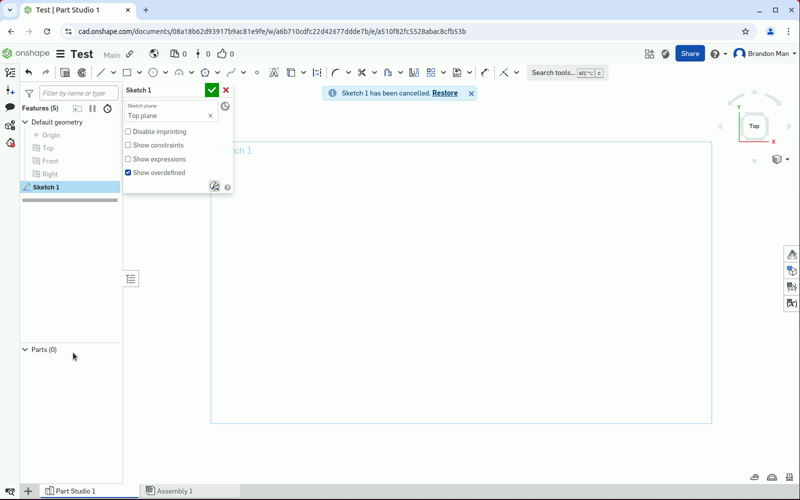
key(y)
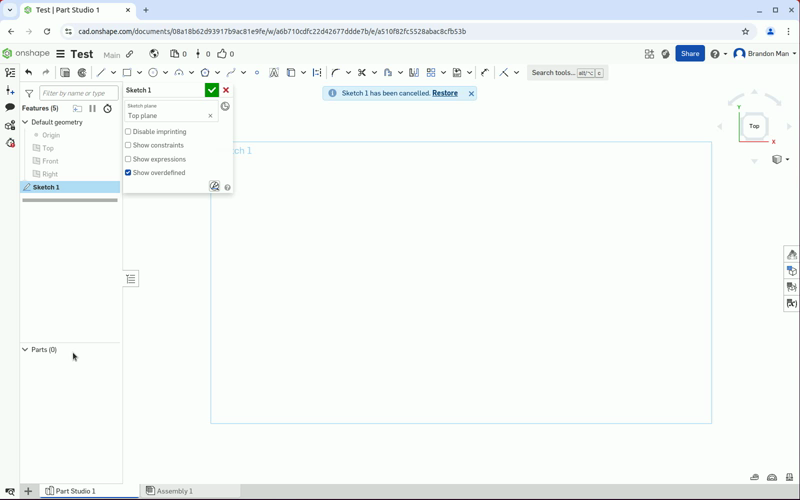
key(c)
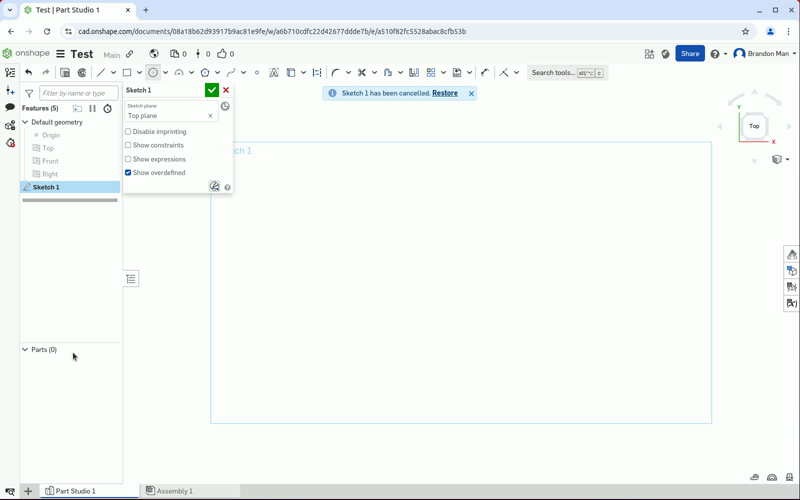
key_down(shift)
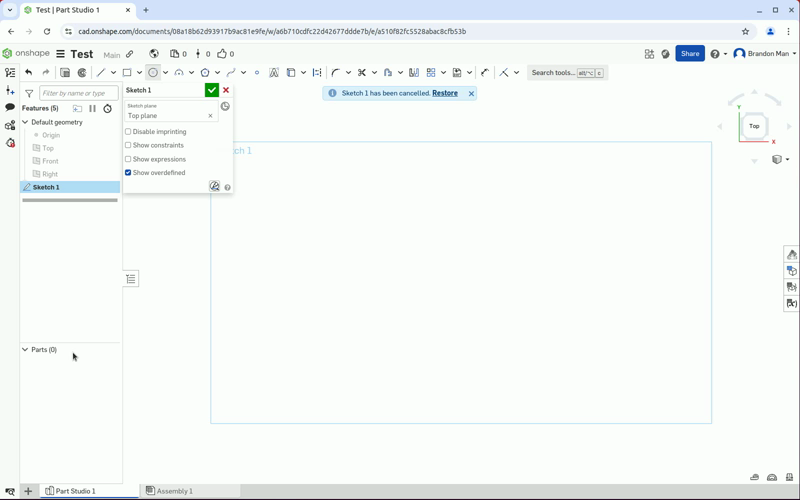
mouse_move(461, 282)
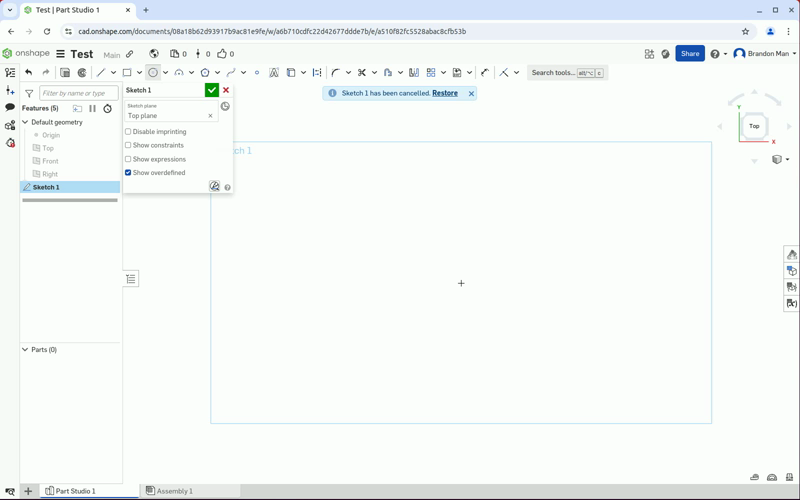
click(461, 282)
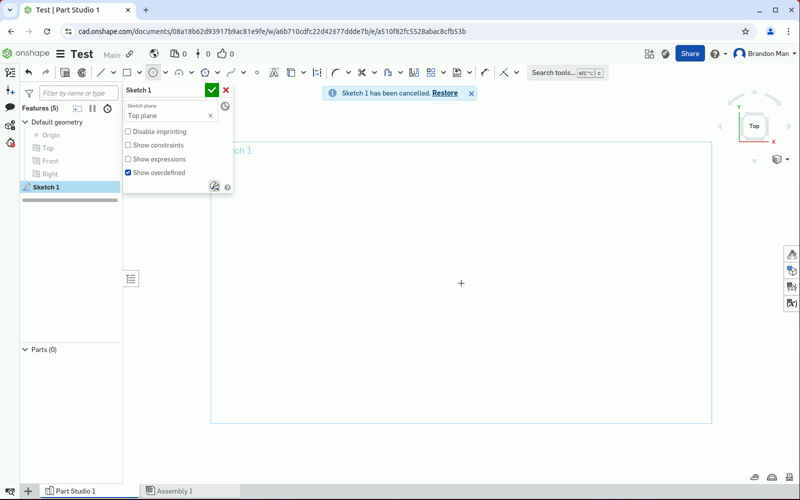
key_up(shift)
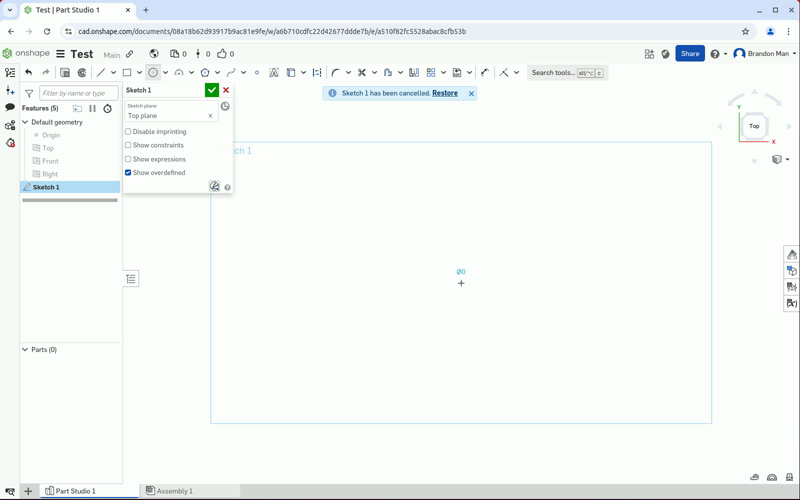
mouse_move(573, 282)
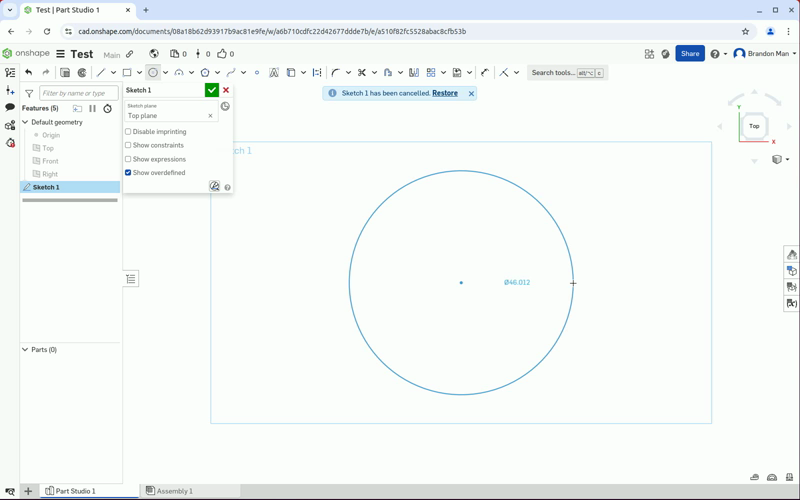
click(573, 282)
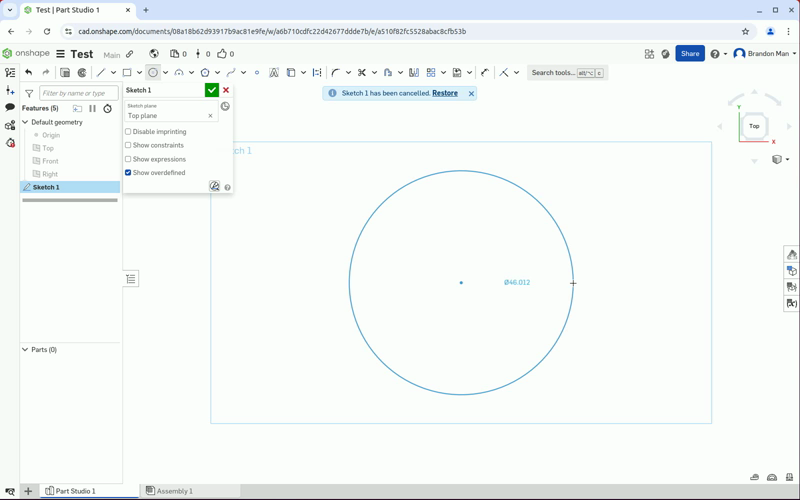
key(esc)
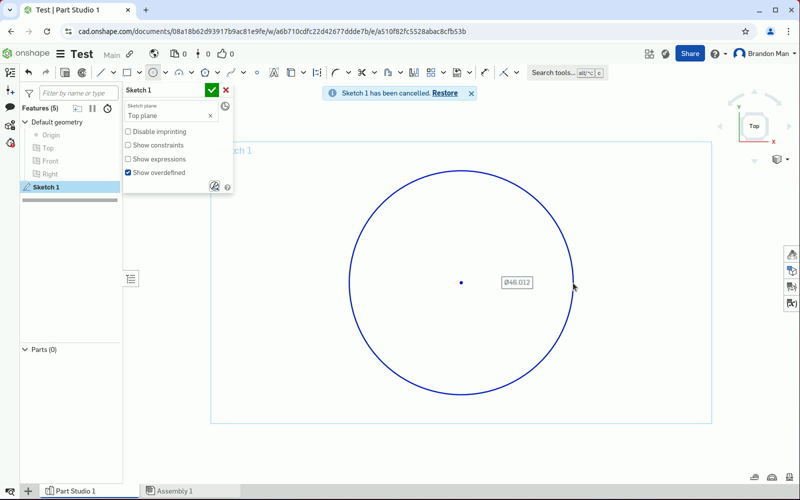
mouse_move(492, 327)
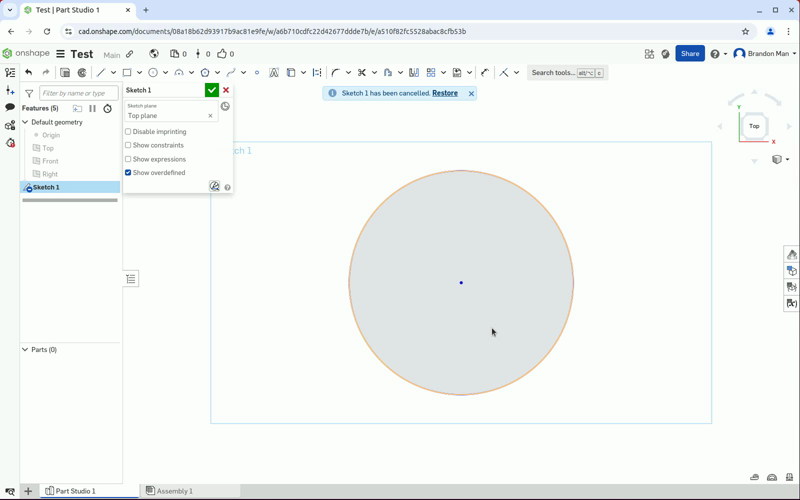
click(492, 327)
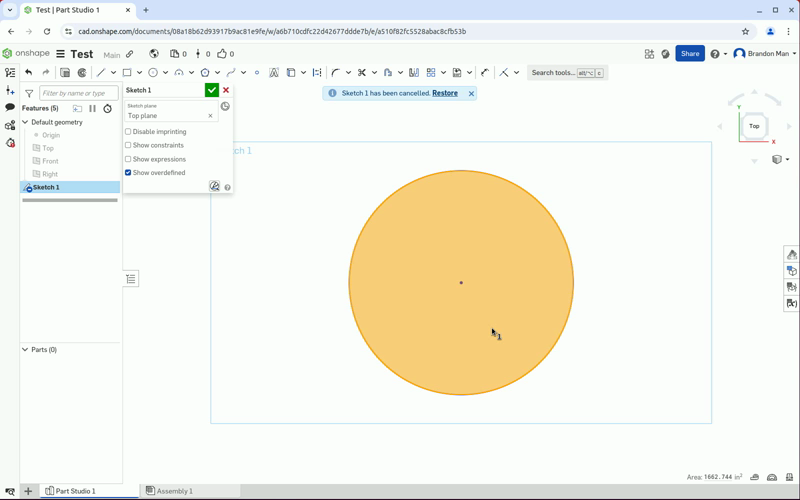
mouse_move(73, 352)
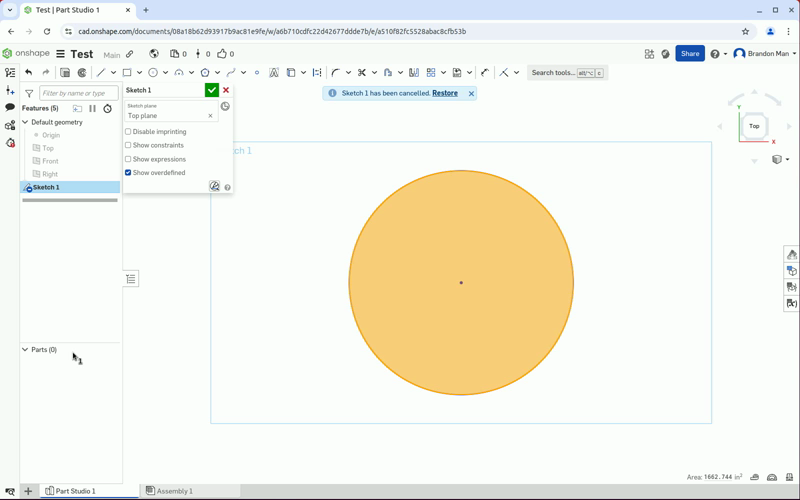
key(shift+y)
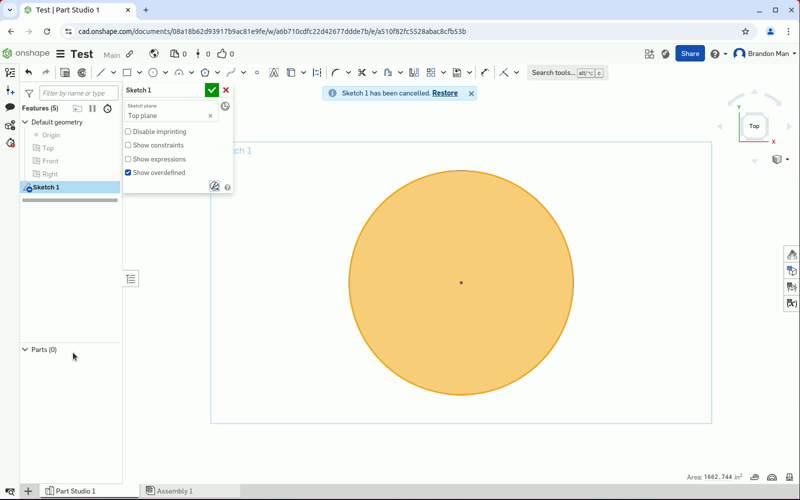
key(shift+e)
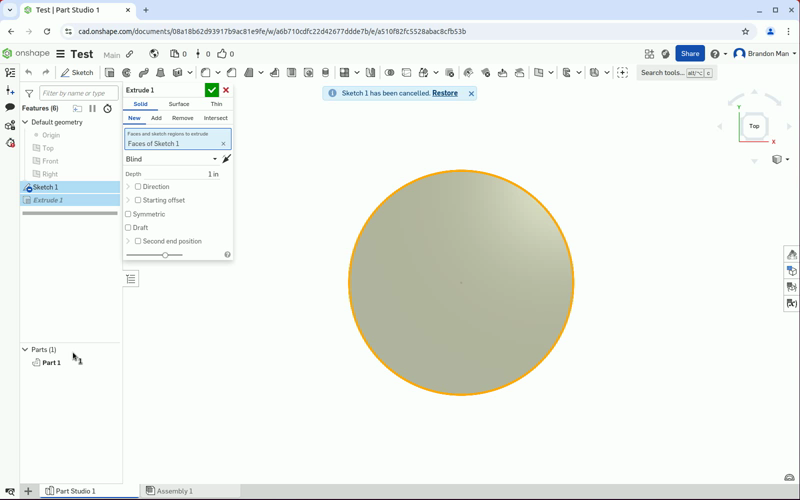
mouse_move(143, 106)
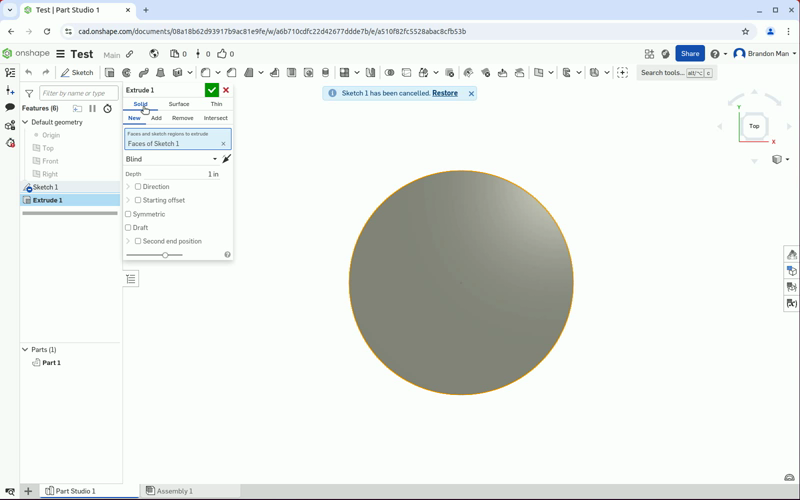
click(143, 106)
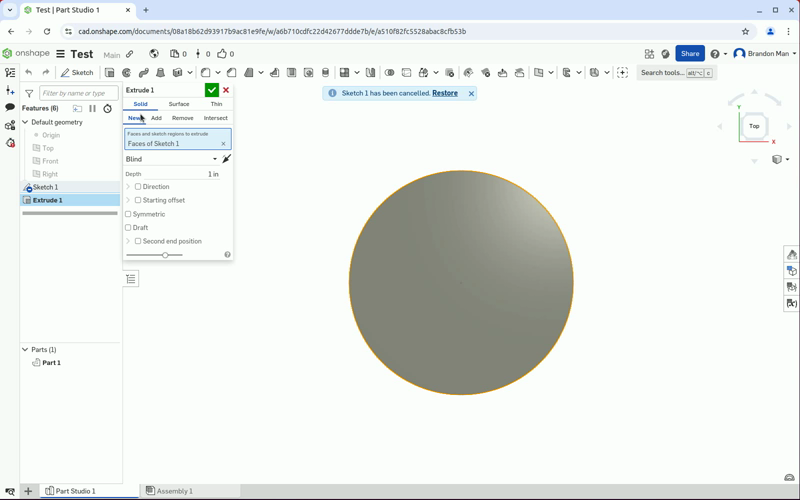
mouse_move(137, 120)
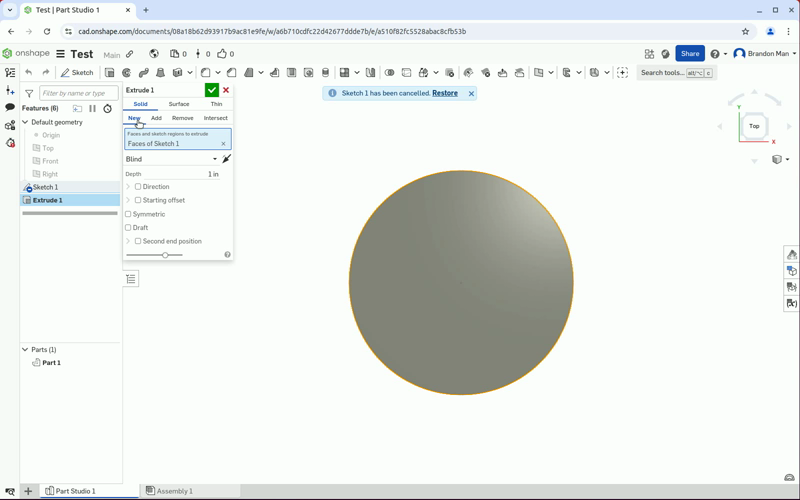
click(137, 120)
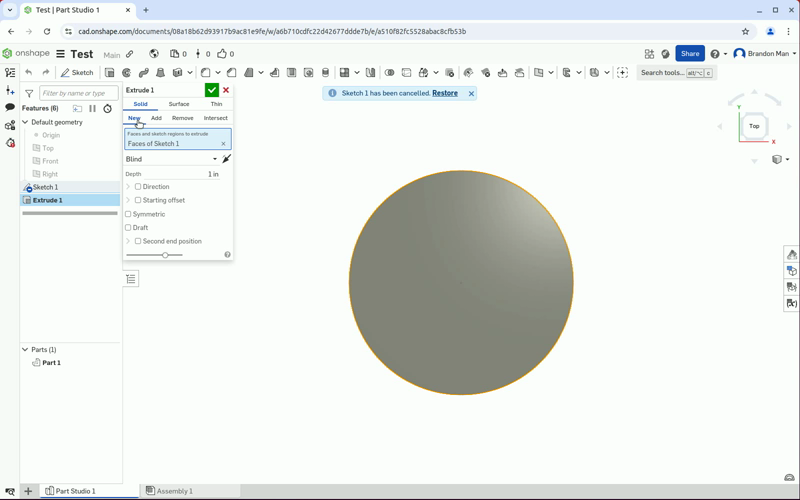
key(tab, 4)
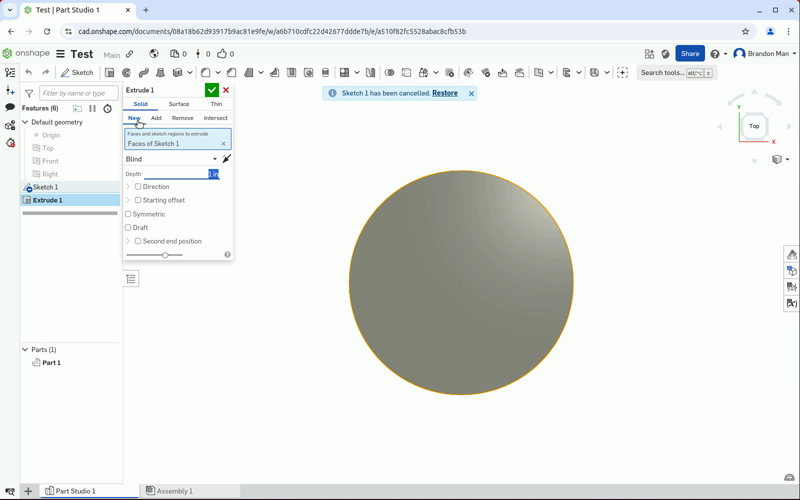
text(4.574)
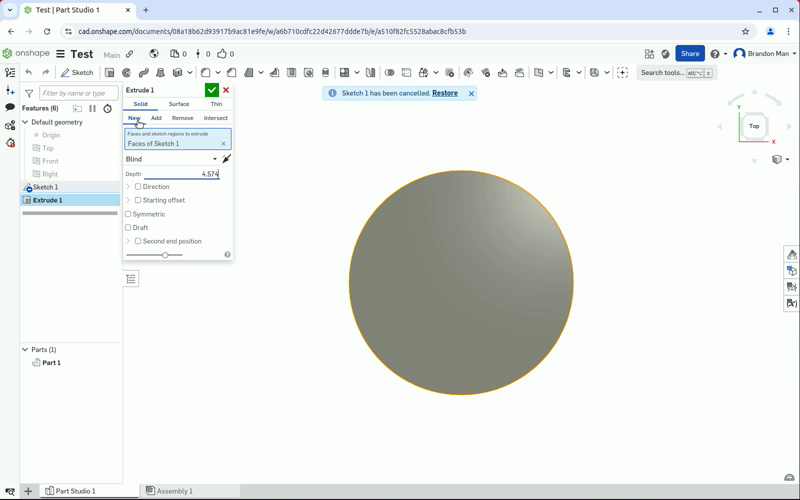
key(enter)
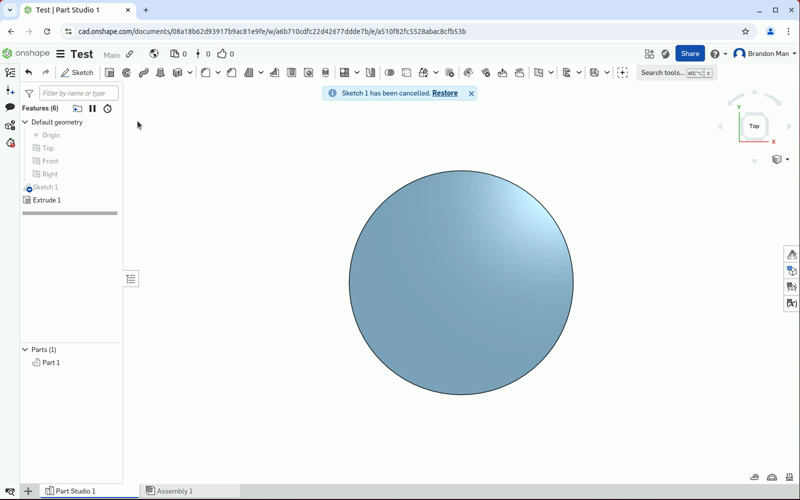
key(shift+h)
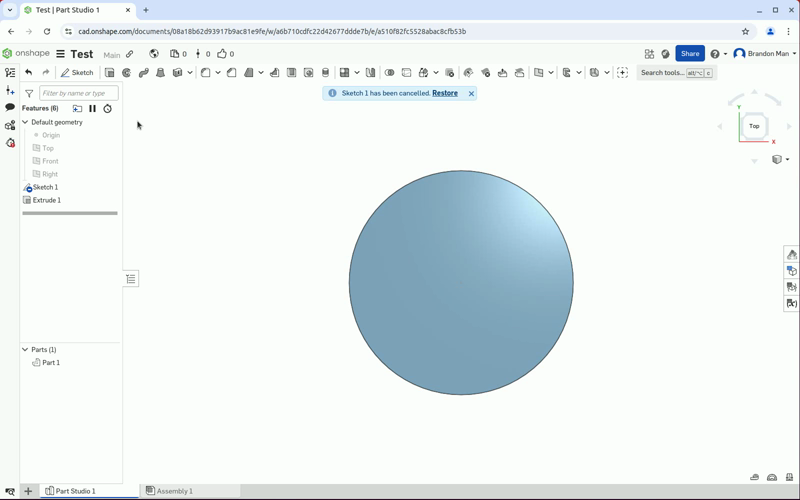
key(shift+h)
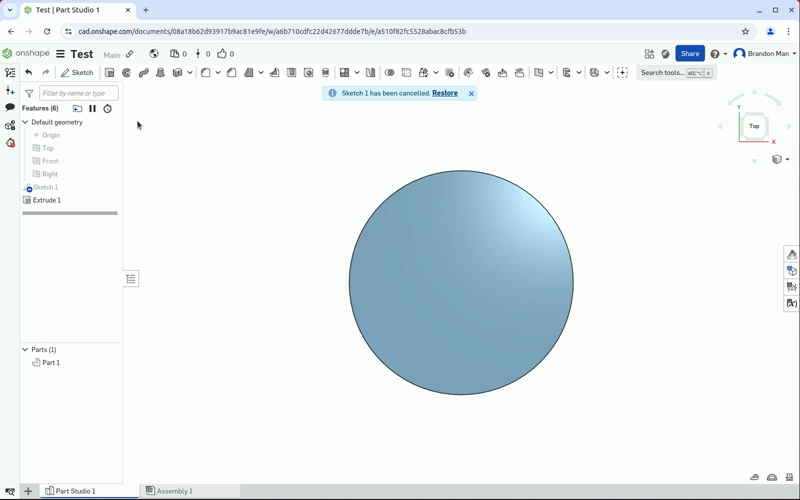
mouse_move(73, 189)
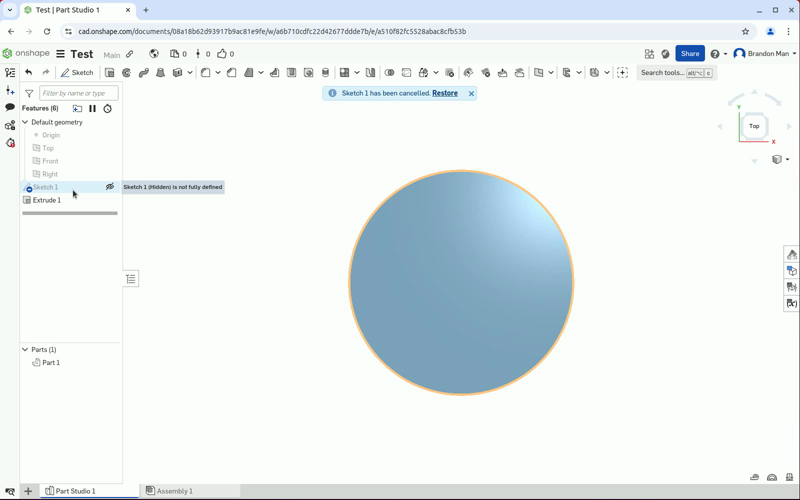
click(73, 189)
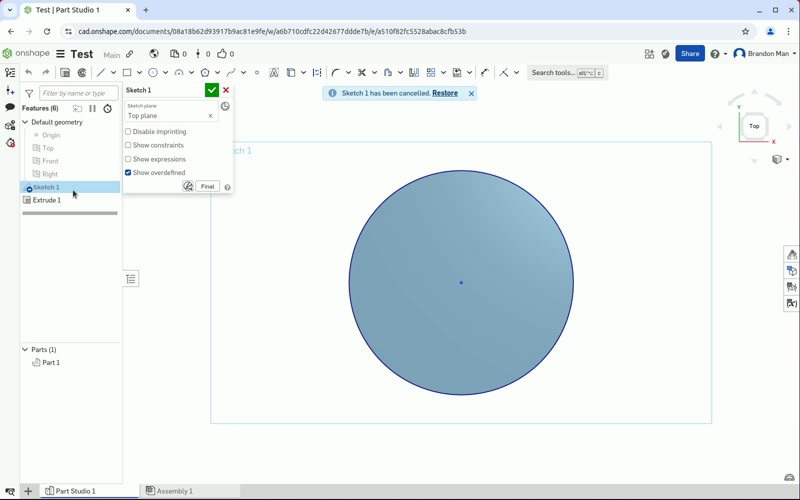
mouse_move(229, 92)
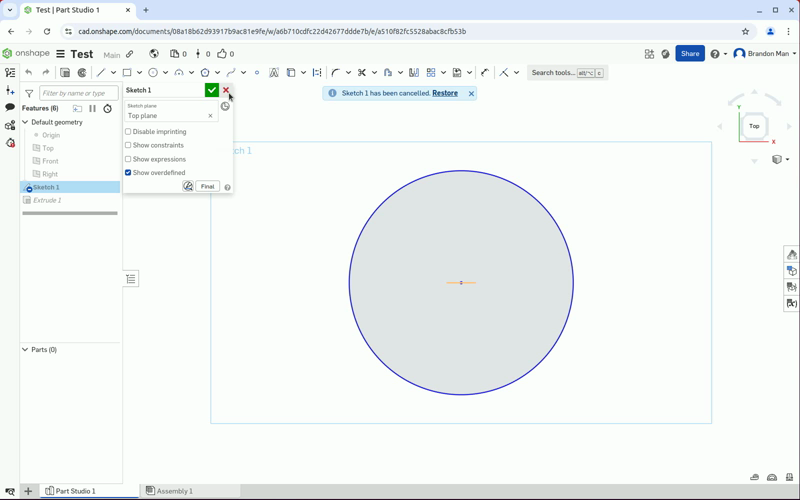
click(229, 92)
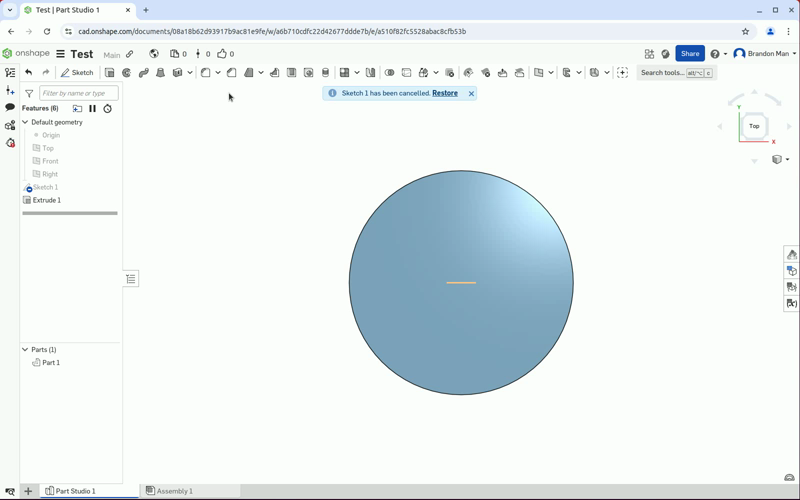
mouse_move(541, 75)
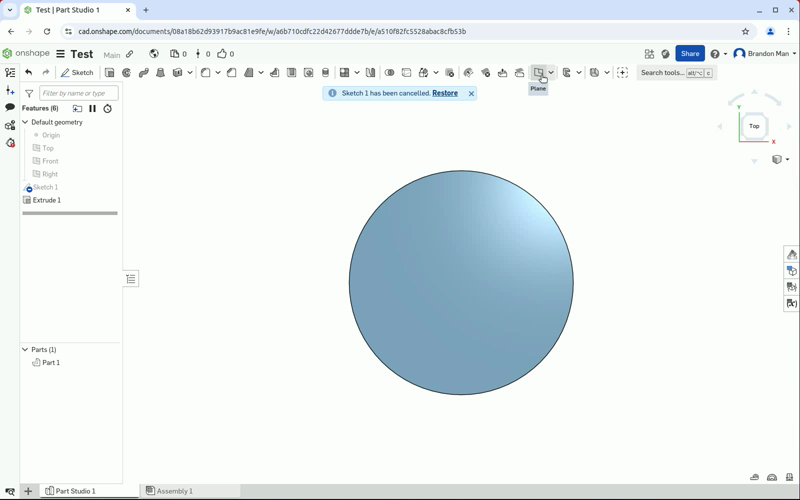
click(541, 75)
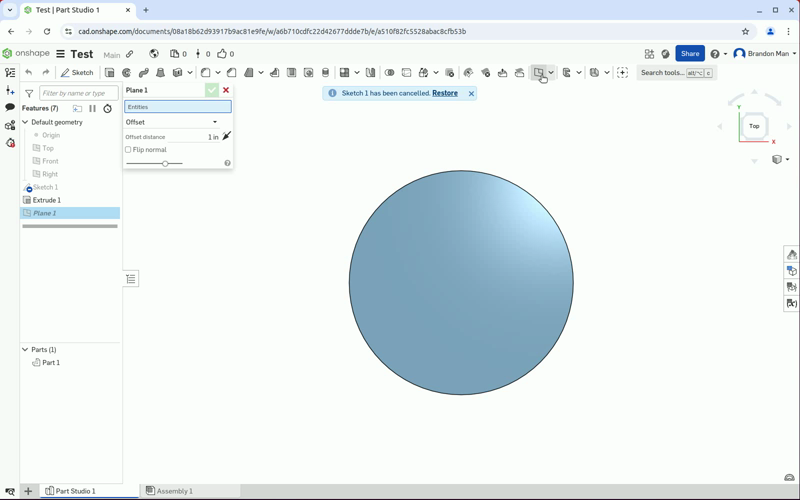
mouse_move(73, 150)
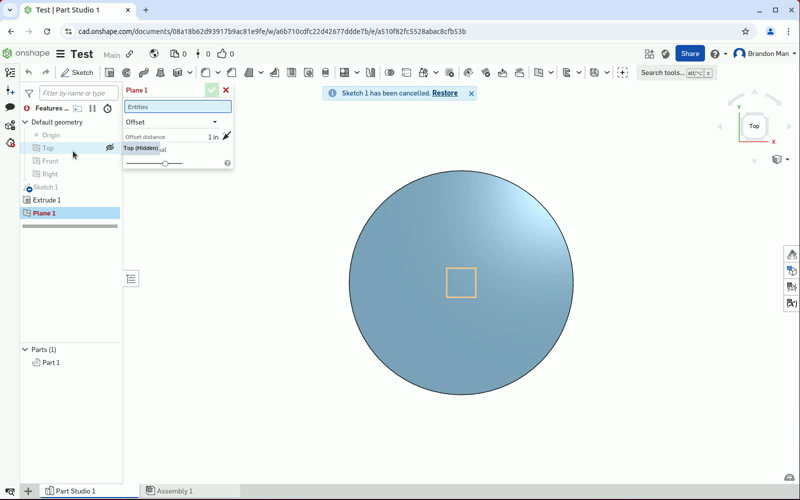
click(73, 150)
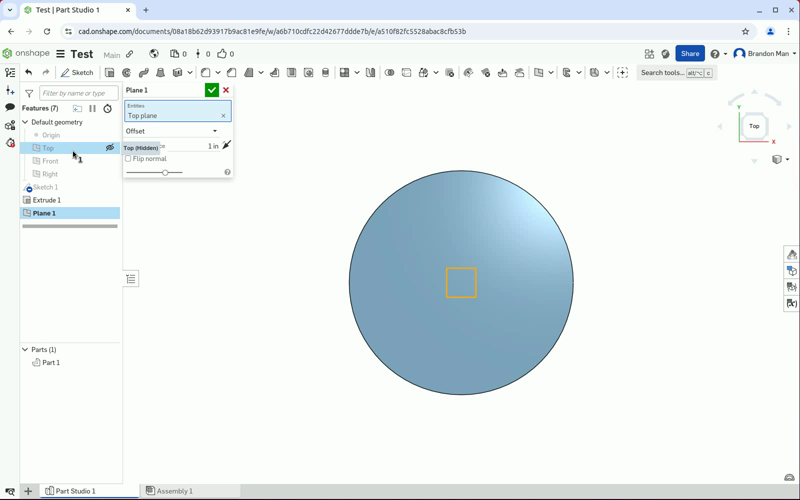
key(tab, 2)
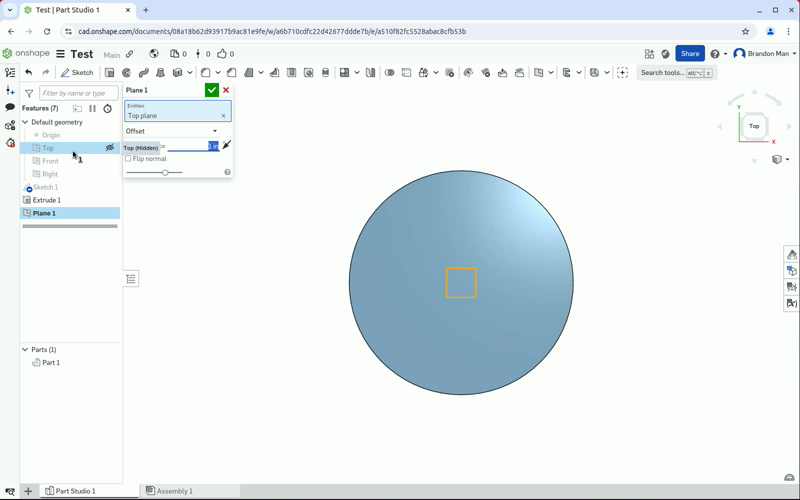
text(4.56)
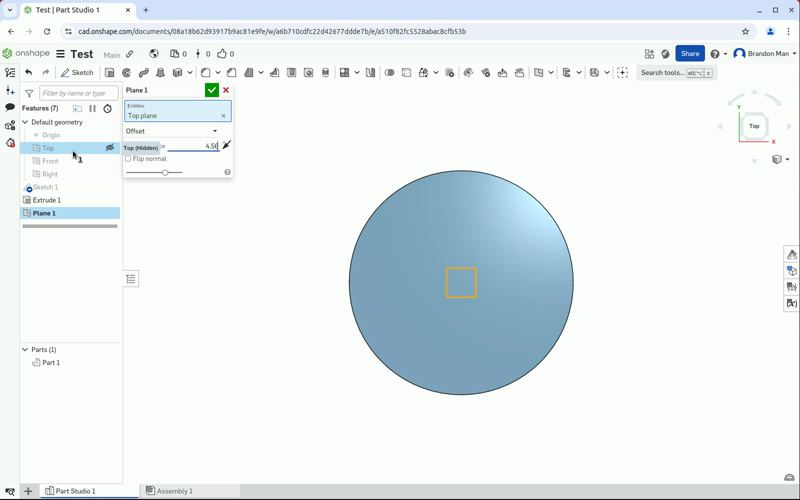
key(enter, 2)
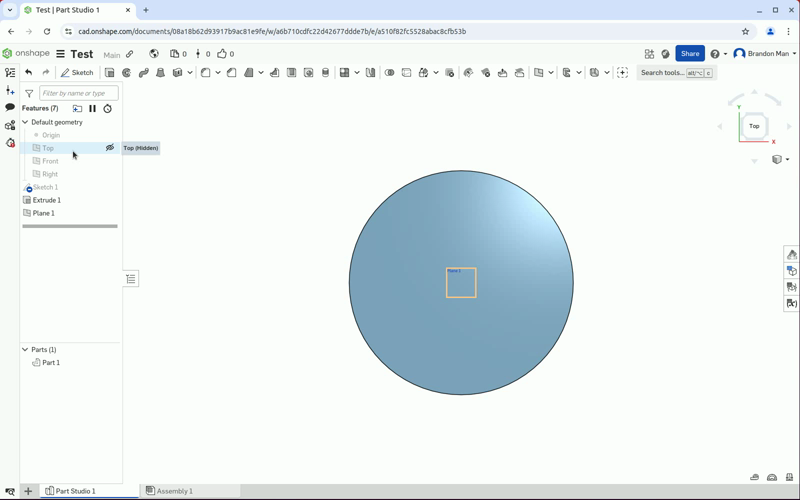
key(shift+s)
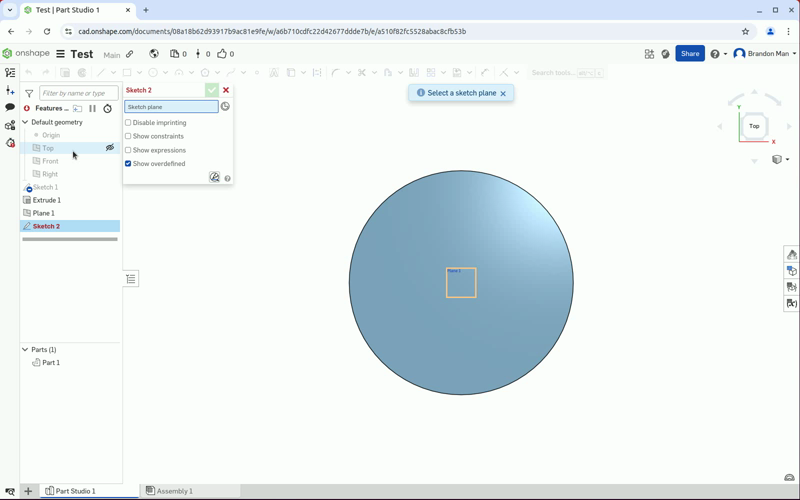
mouse_move(73, 215)
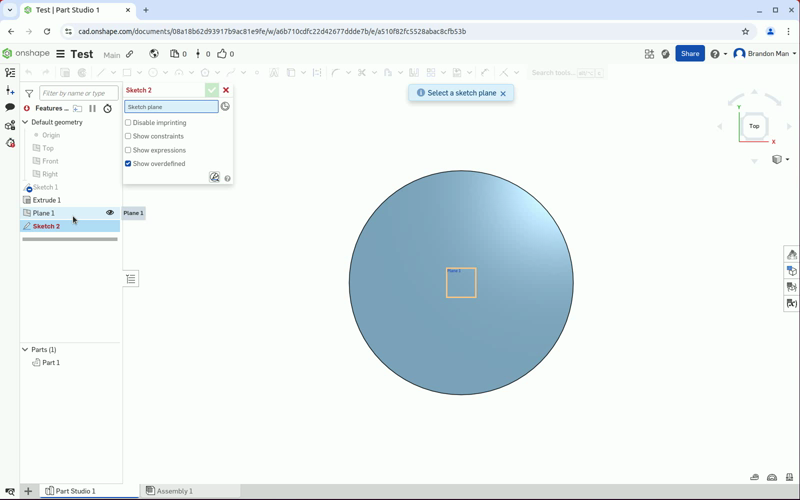
click(73, 215)
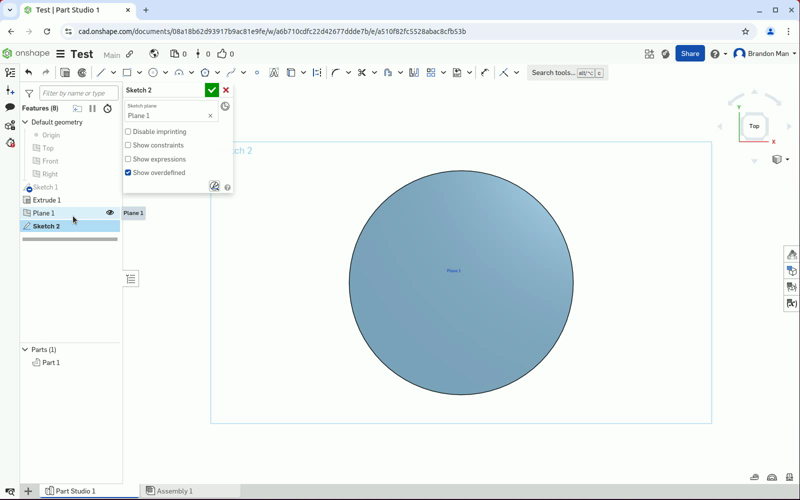
mouse_move(73, 352)
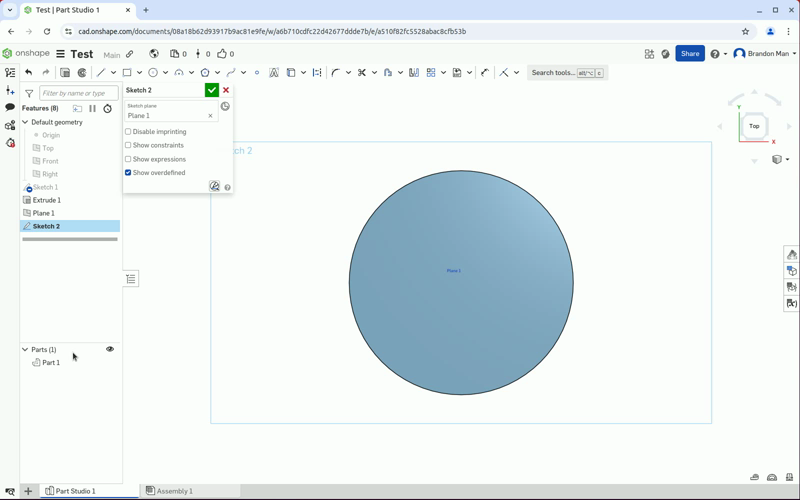
key(y)
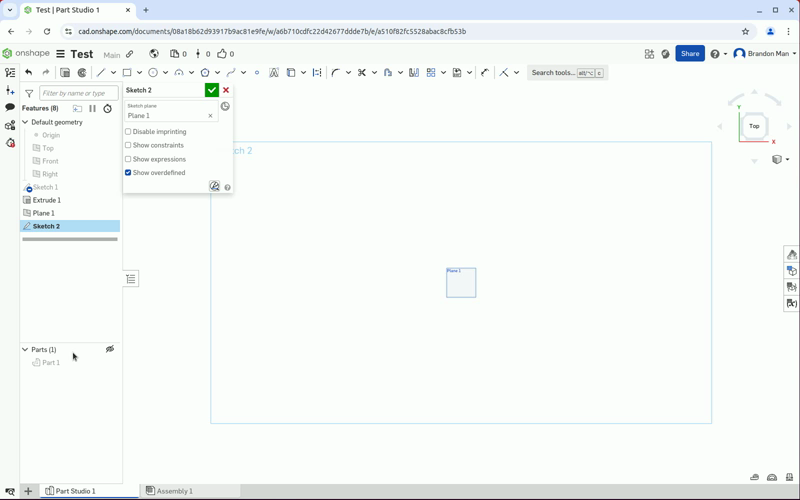
key(l)
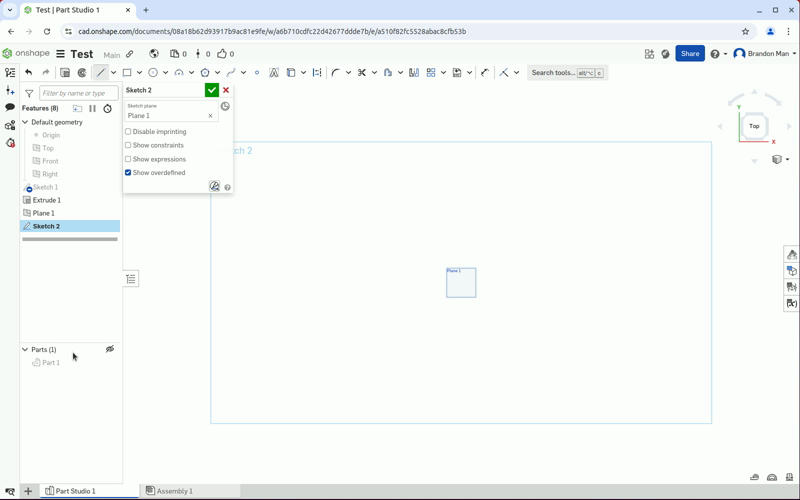
key_down(shift)
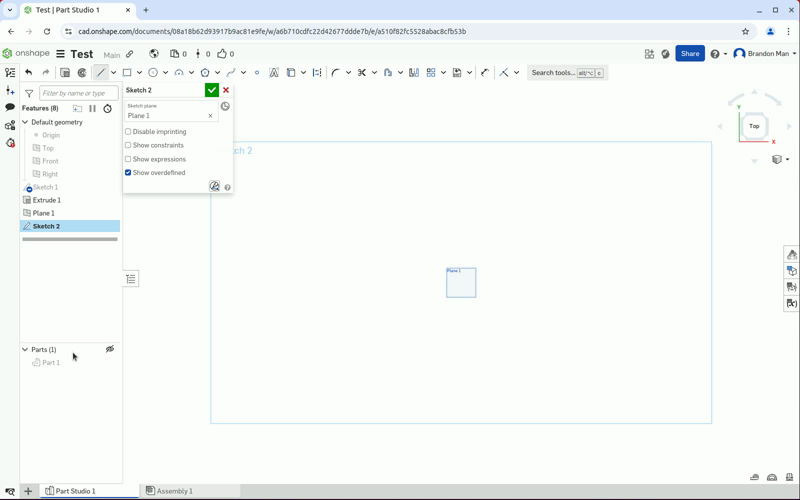
mouse_move(418, 297)
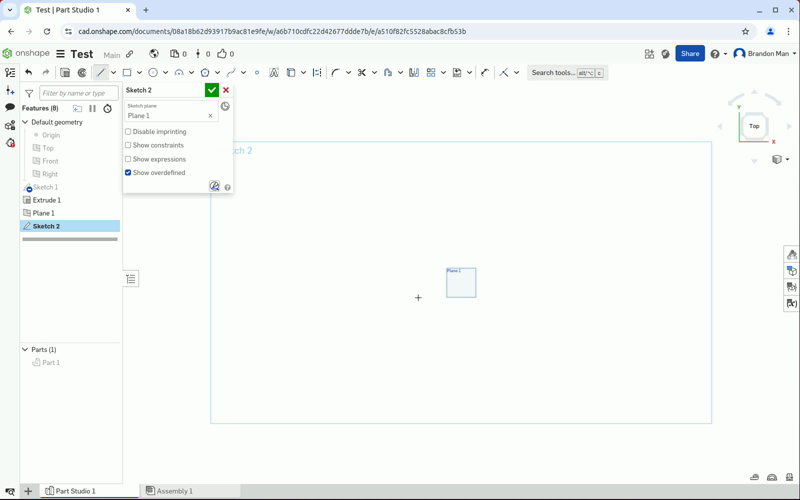
click(418, 297)
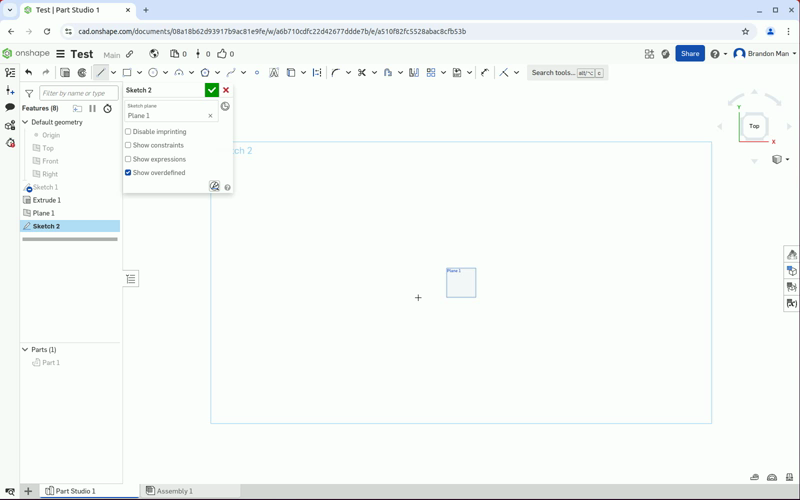
key_up(shift)
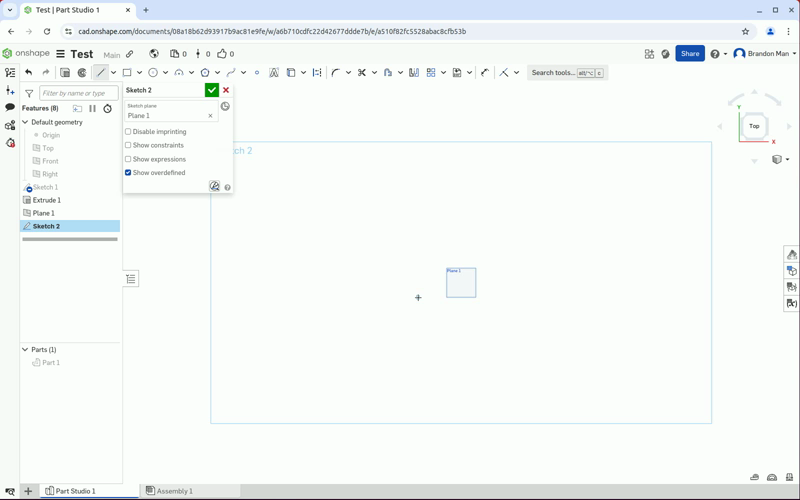
key_down(shift)
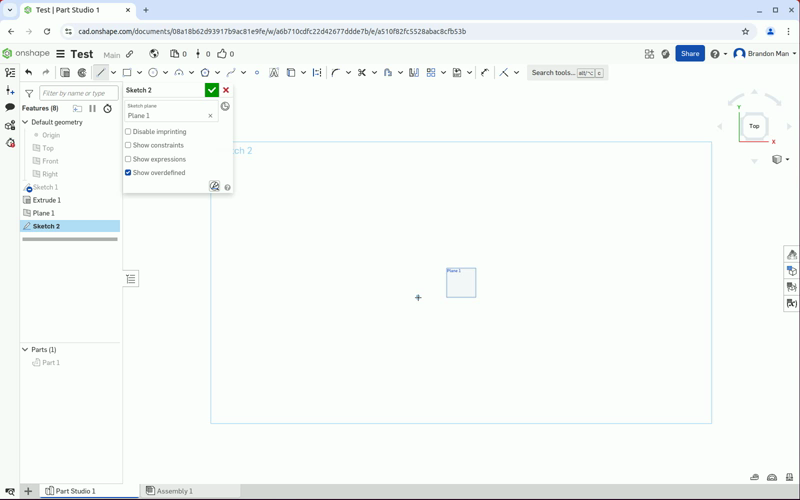
mouse_move(448, 297)
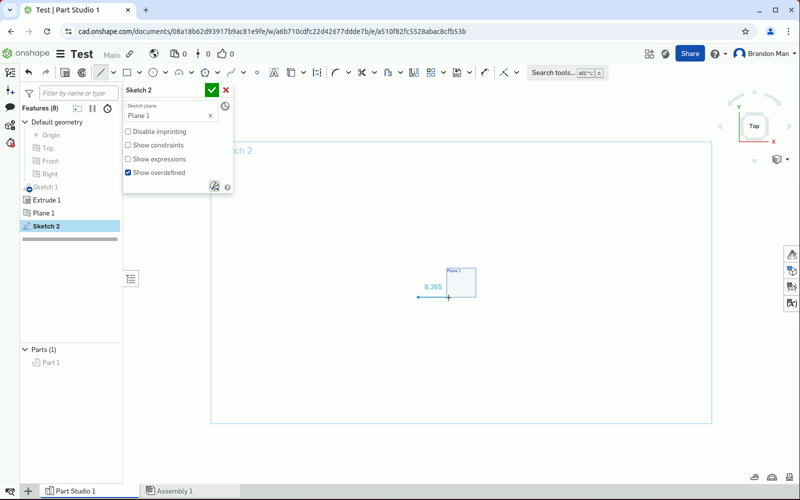
mouse_move(440, 297)
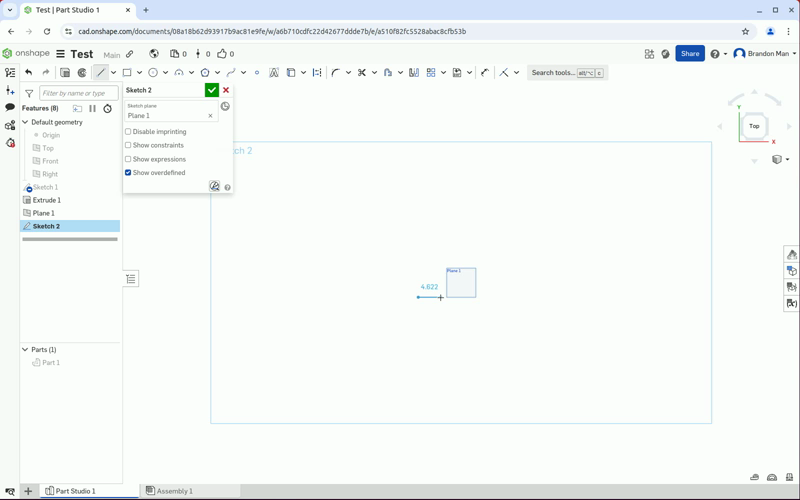
click(440, 297)
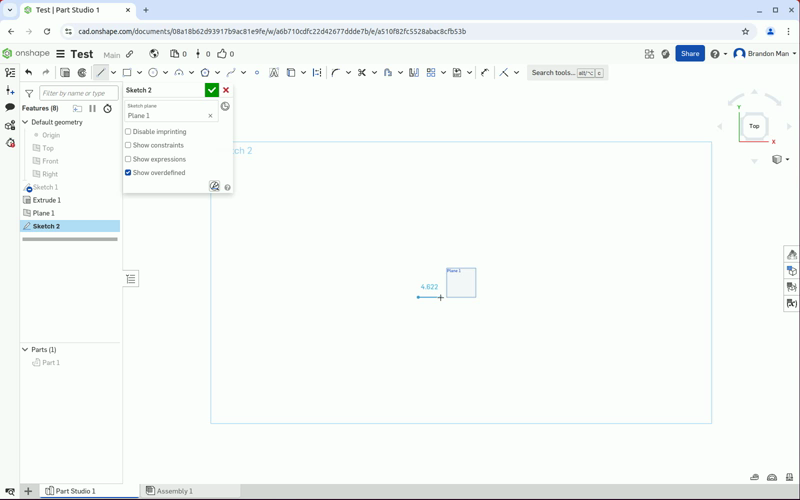
key_up(shift)
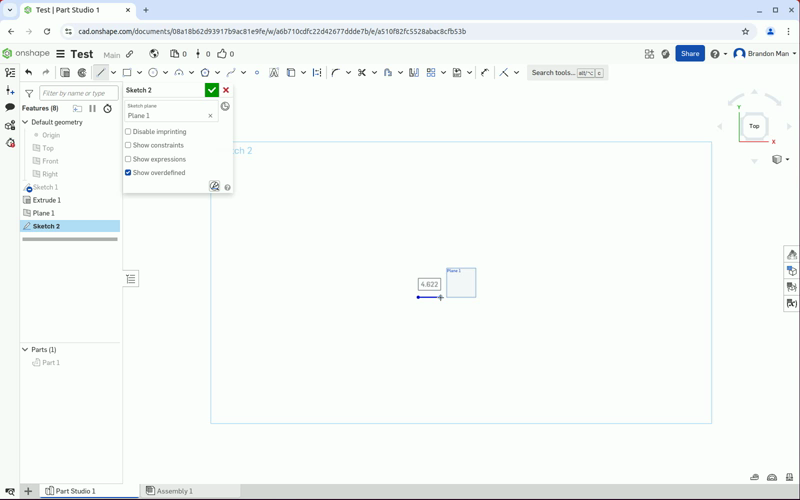
key_down(shift)
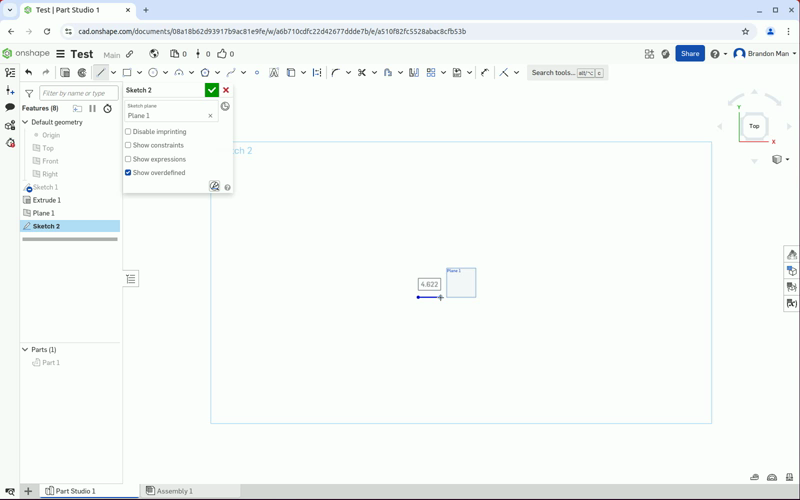
mouse_move(470, 297)
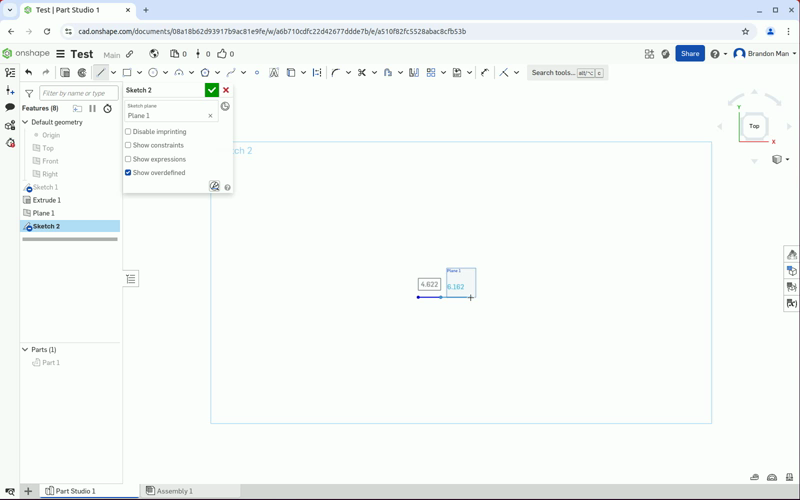
mouse_move(440, 266)
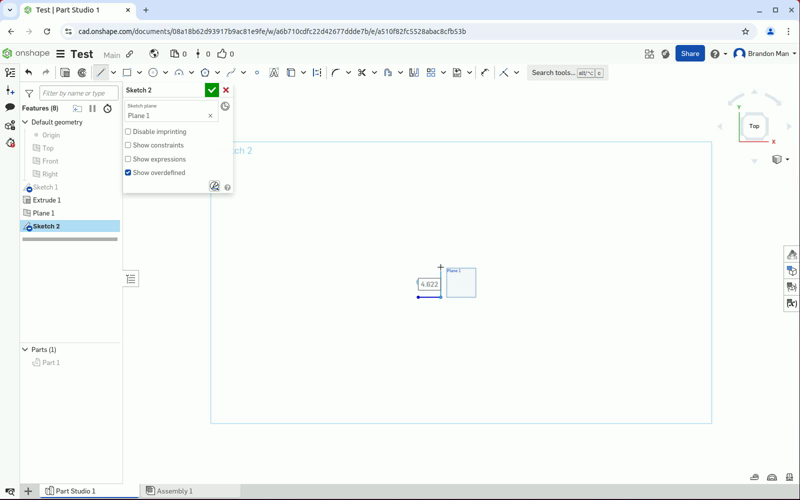
click(440, 266)
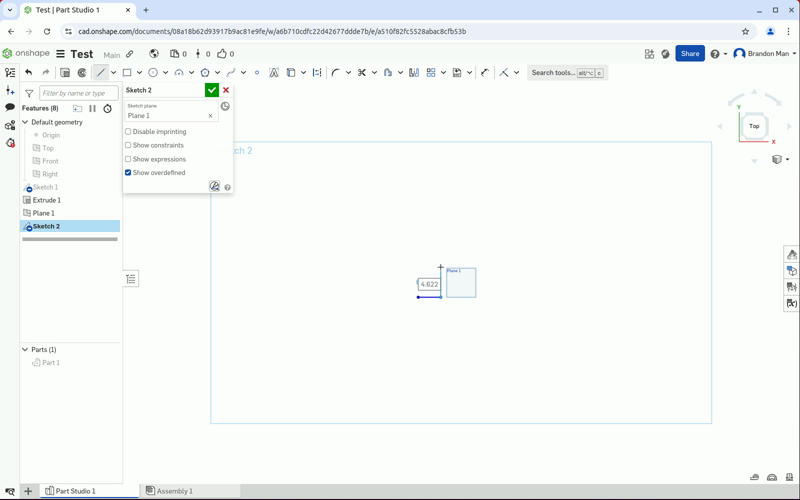
key_up(shift)
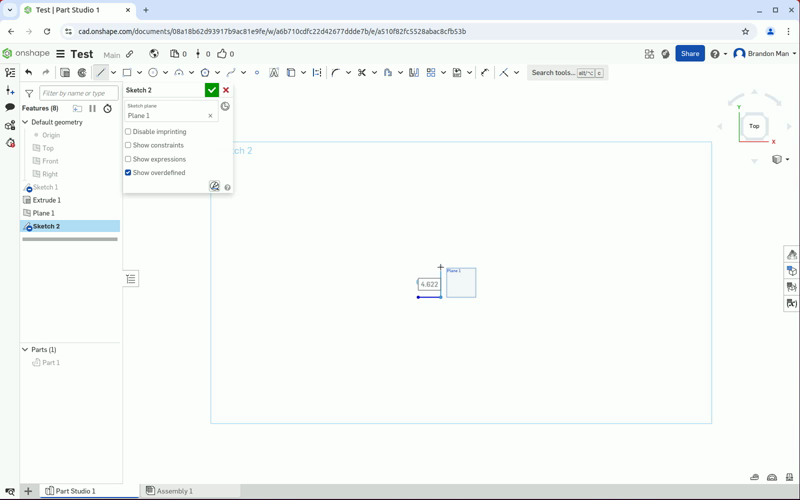
key_down(shift)
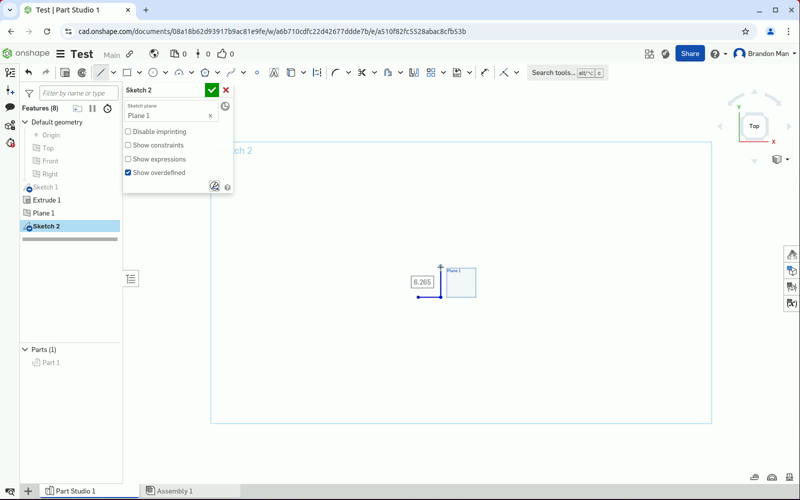
mouse_move(470, 266)
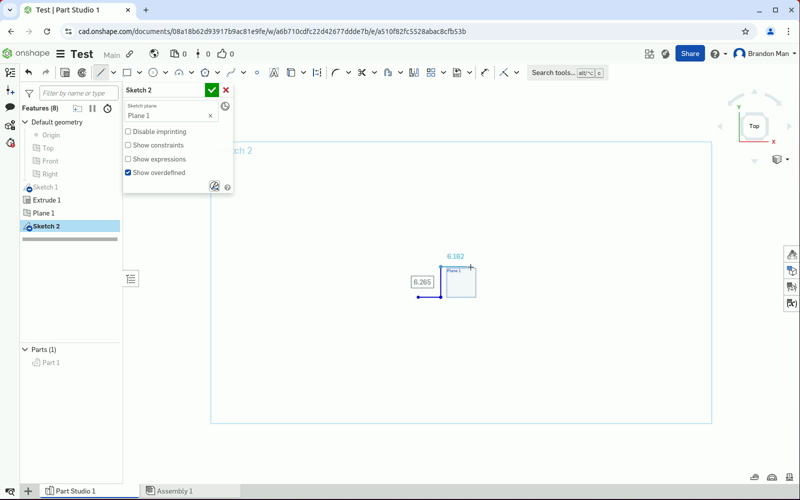
mouse_move(418, 266)
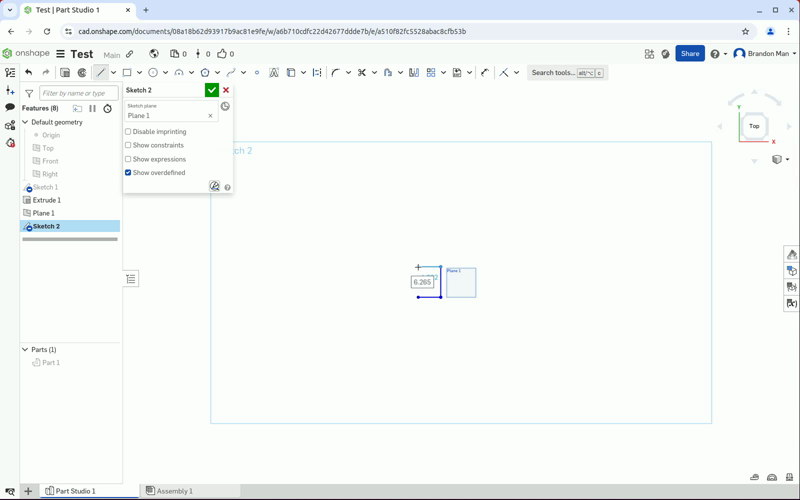
click(418, 266)
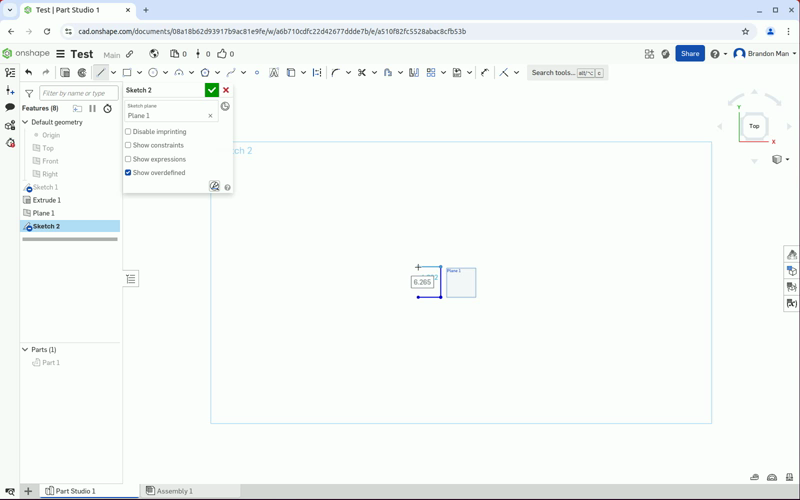
key_up(shift)
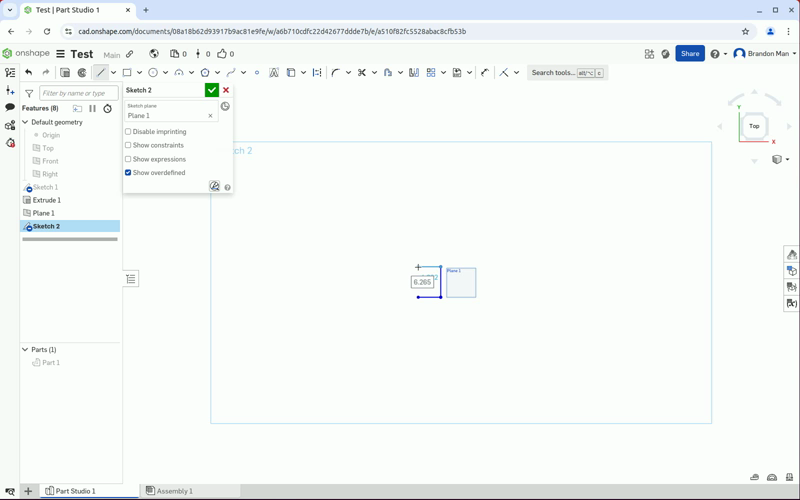
mouse_move(448, 266)
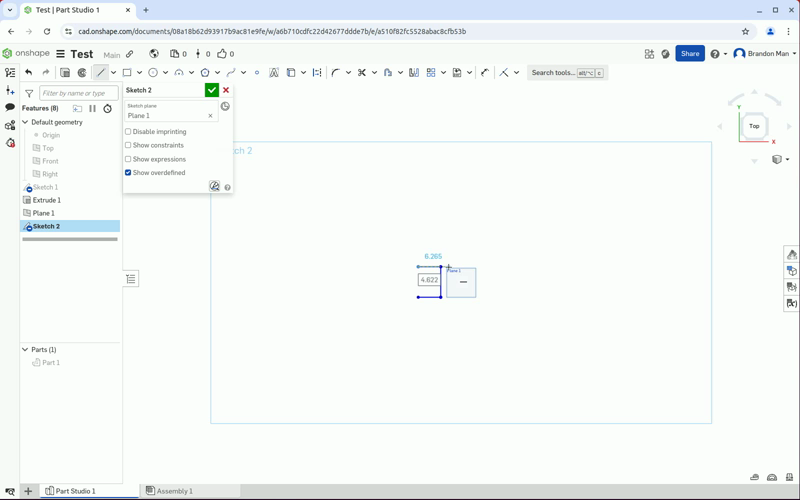
key_down(shift)
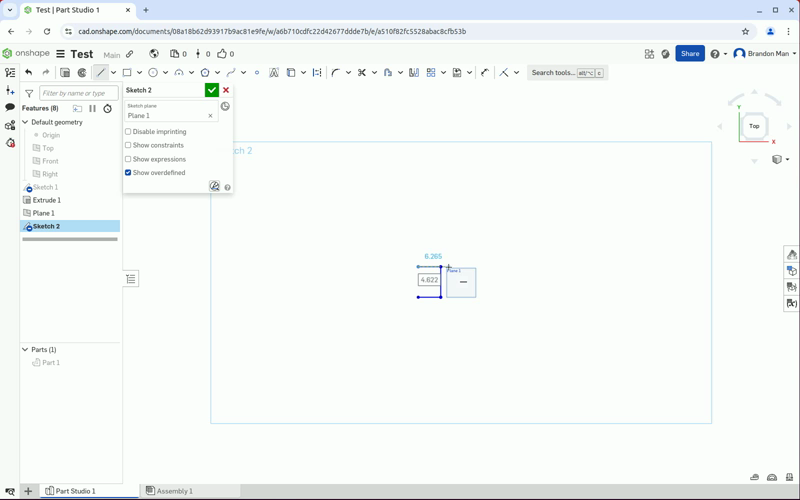
mouse_move(418, 297)
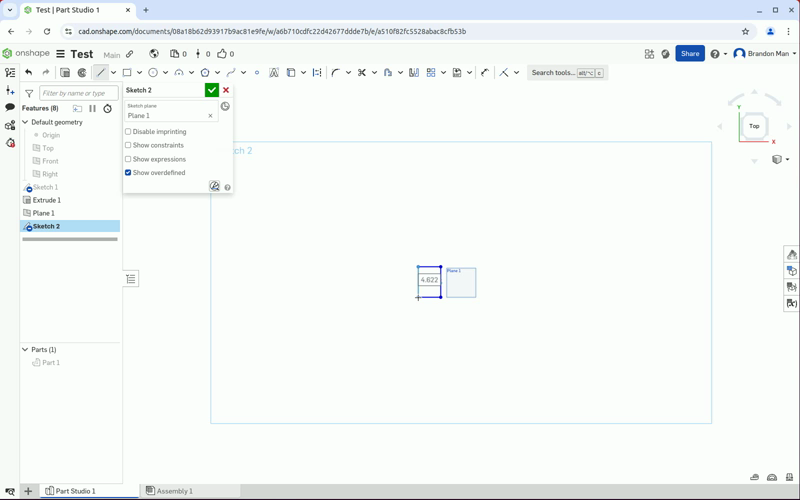
key_up(shift)
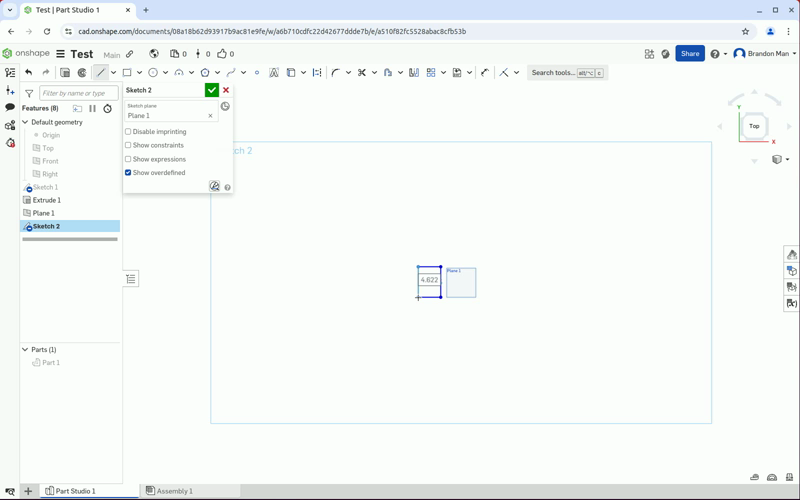
click(418, 297)
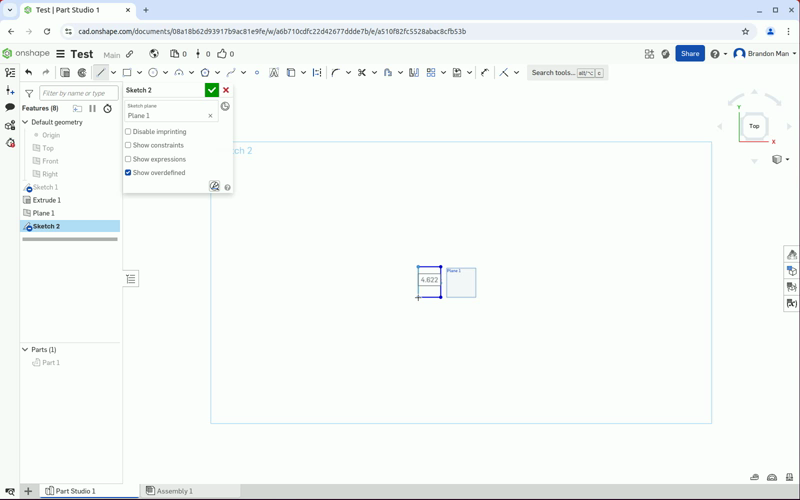
key(esc)
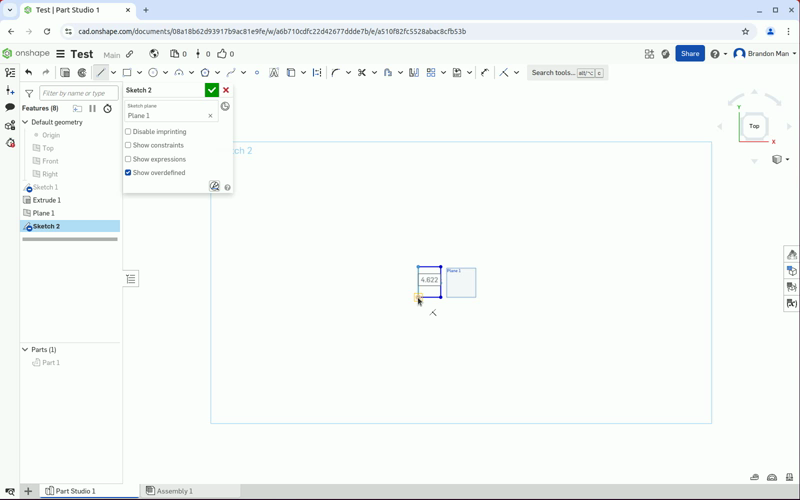
mouse_move(433, 296)
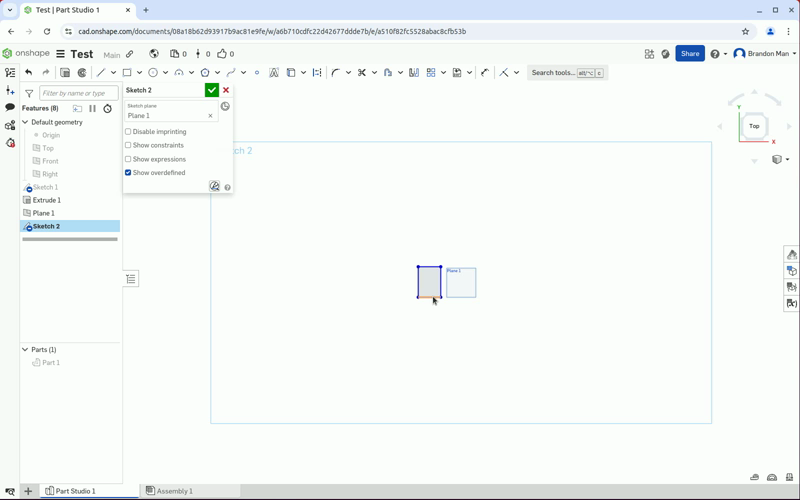
scroll(6)
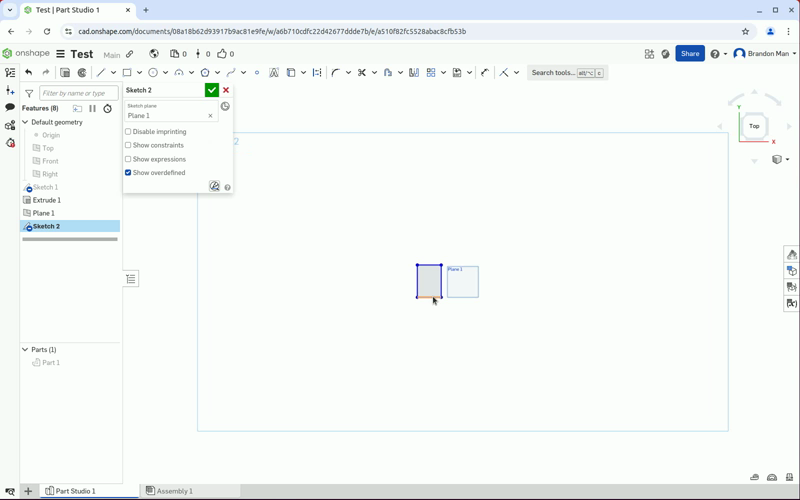
scroll(6)
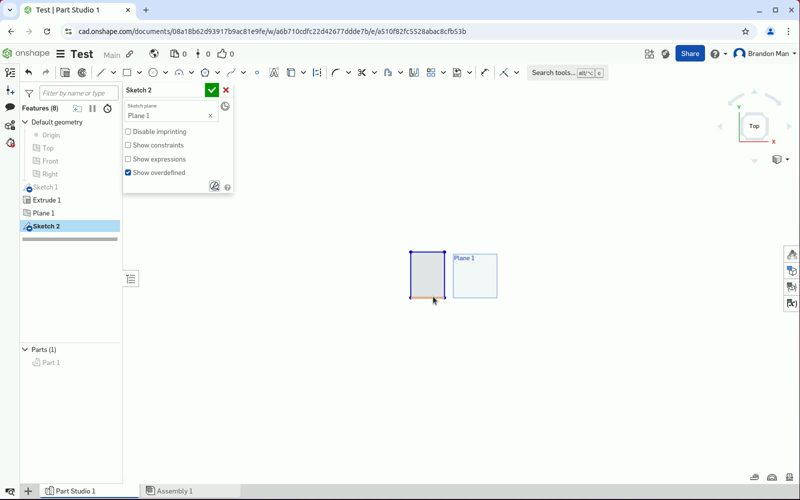
scroll(6)
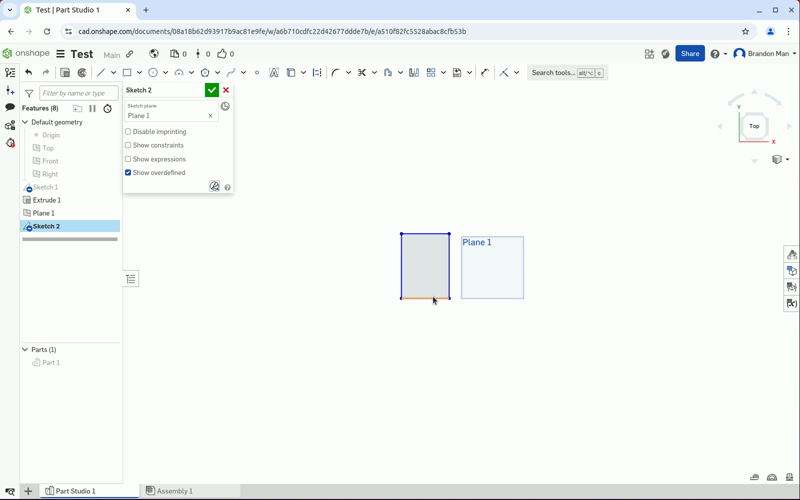
scroll(6)
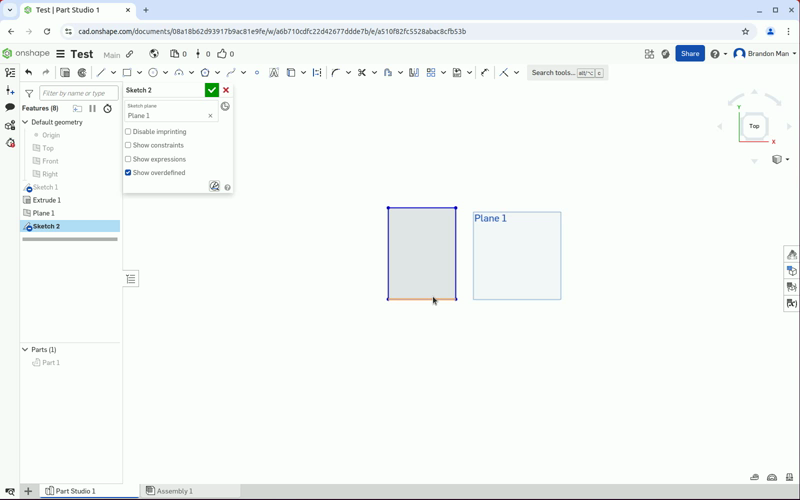
scroll(6)
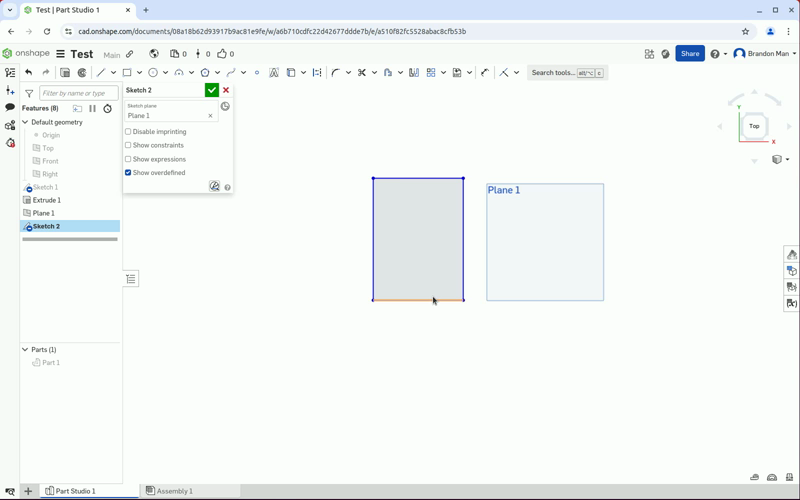
scroll(6)
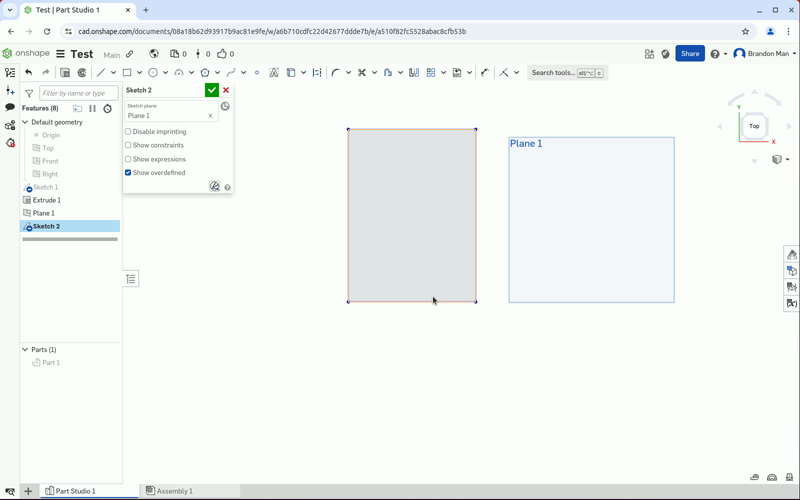
scroll(6)
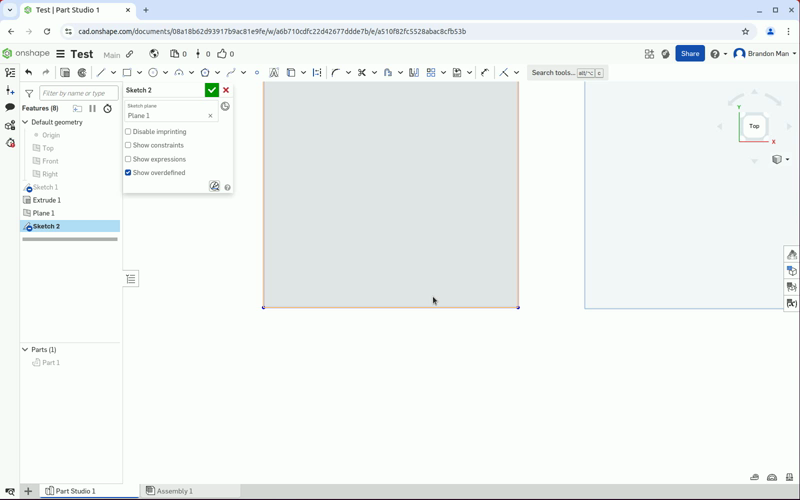
click(433, 296)
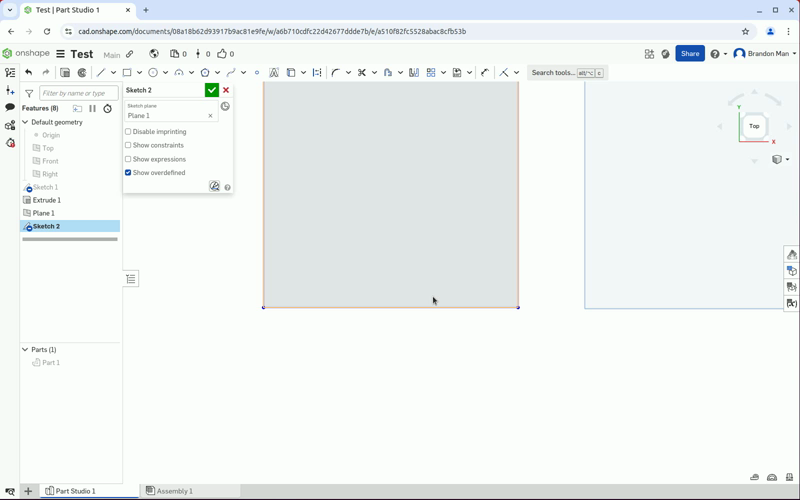
scroll(-6)
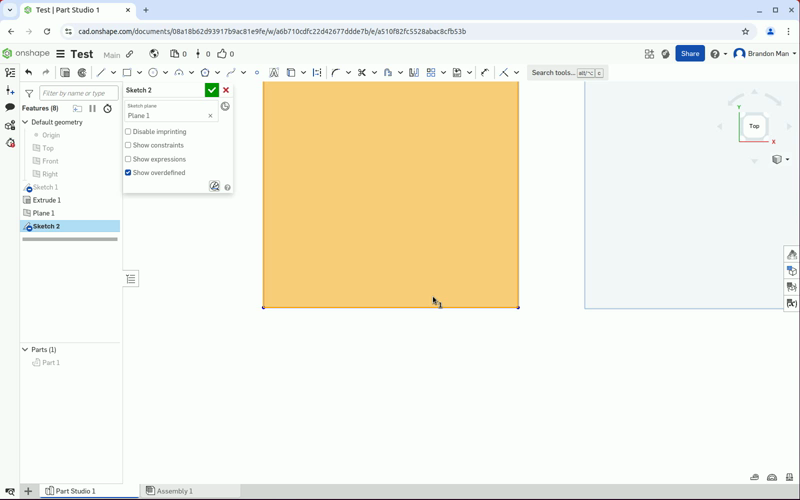
scroll(-6)
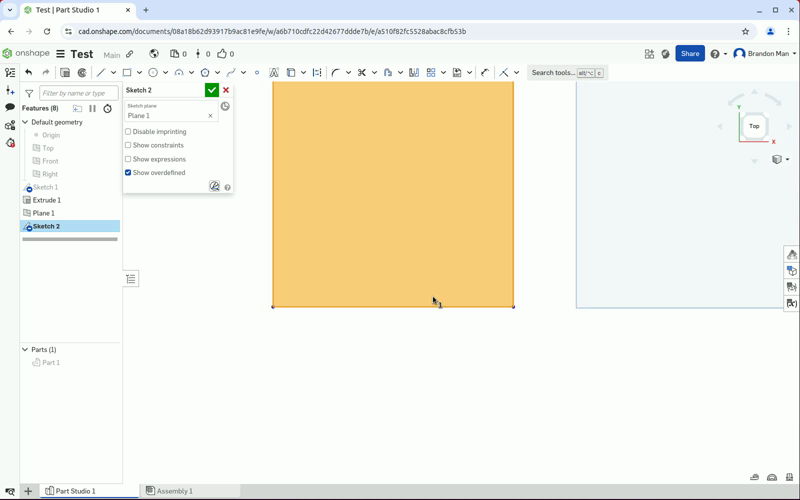
scroll(-6)
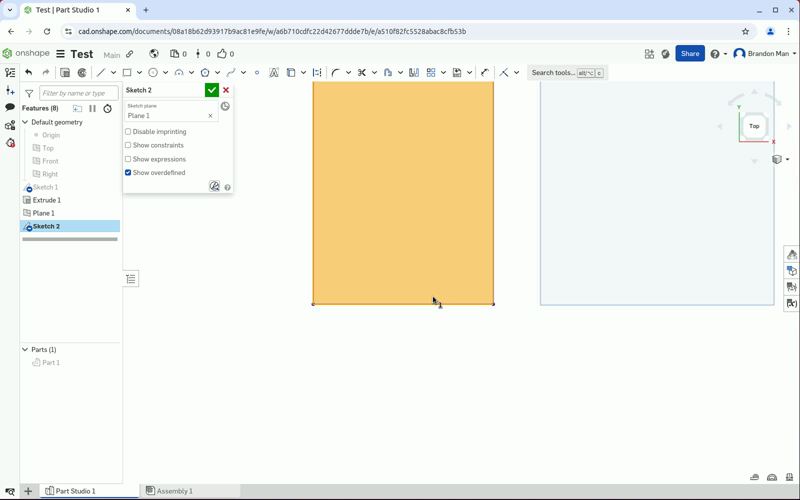
scroll(-6)
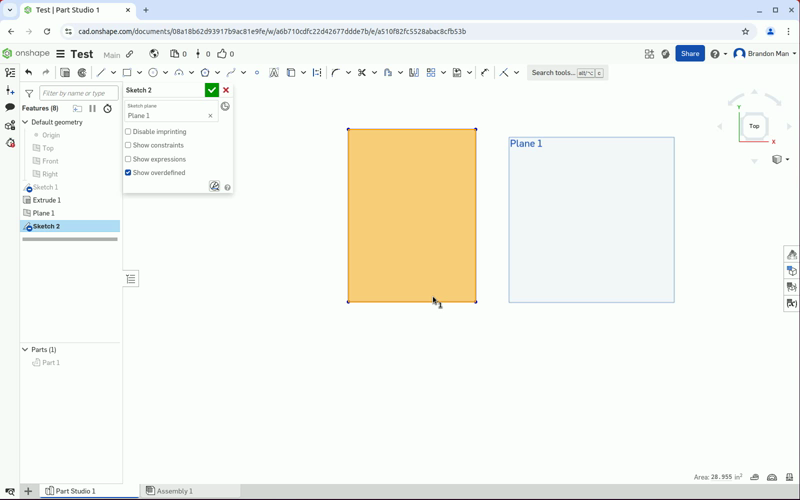
scroll(-6)
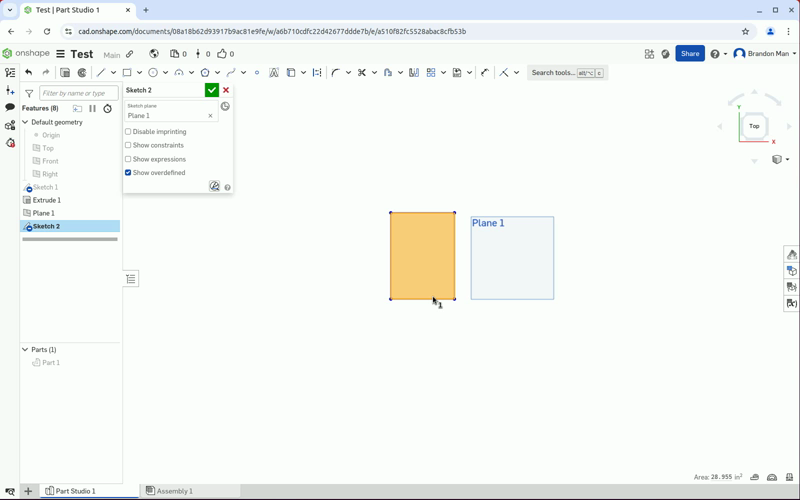
scroll(-6)
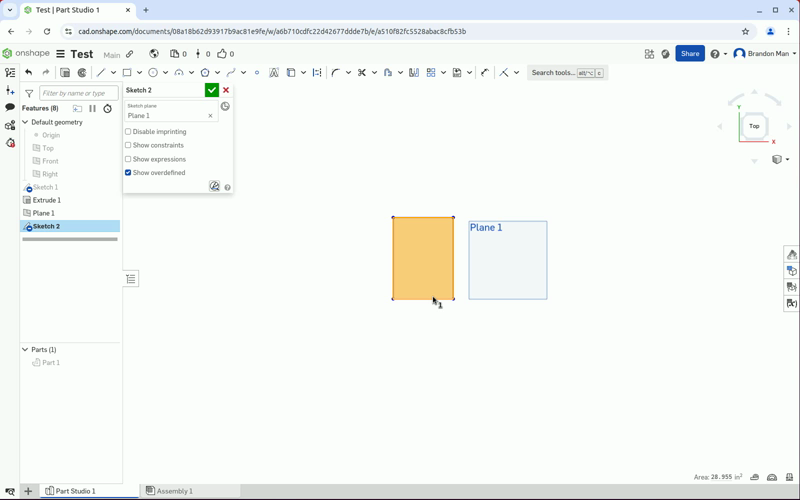
scroll(-6)
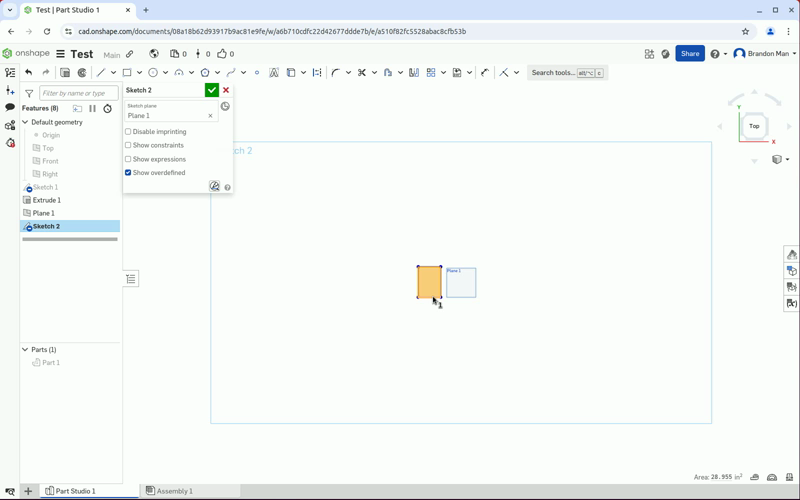
mouse_move(73, 352)
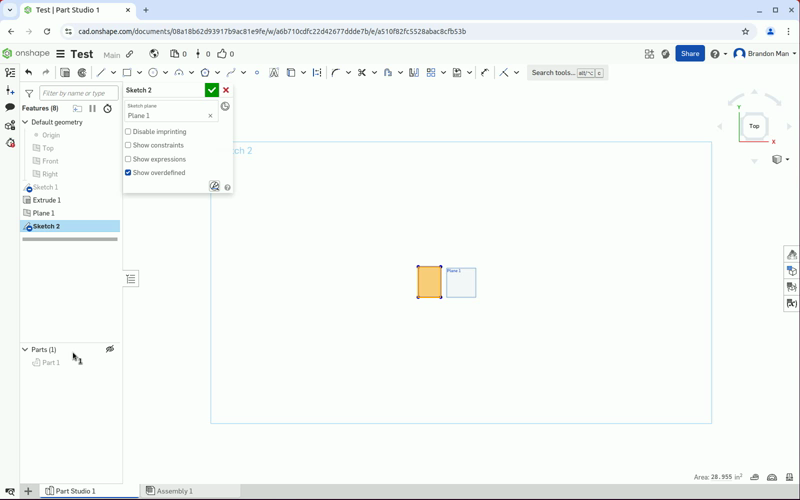
key(shift+y)
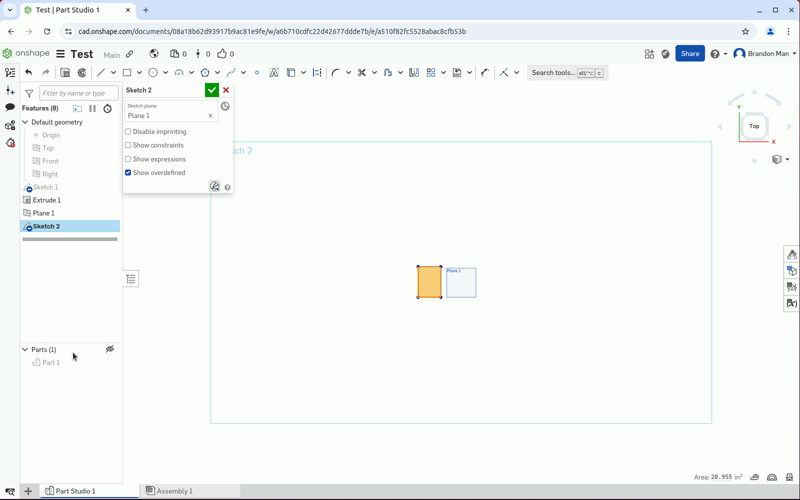
key(shift+e)
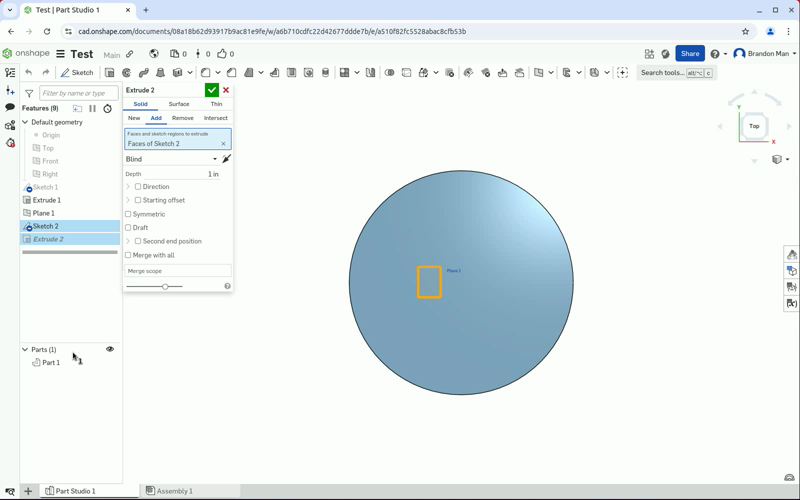
mouse_move(143, 106)
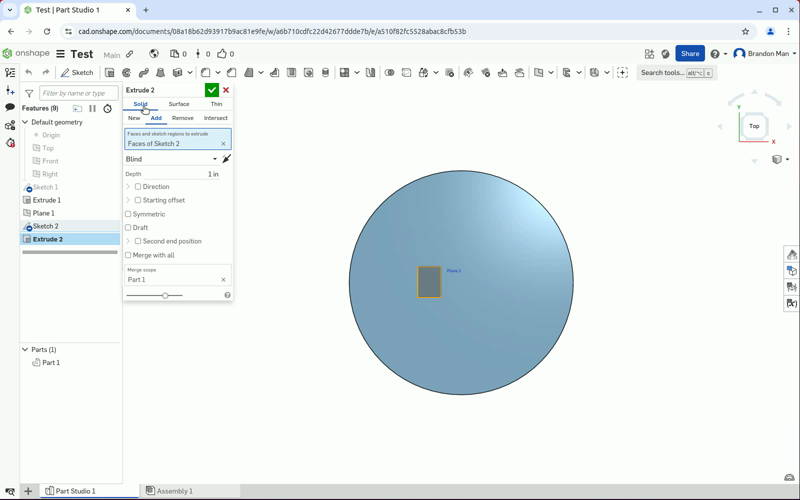
click(143, 106)
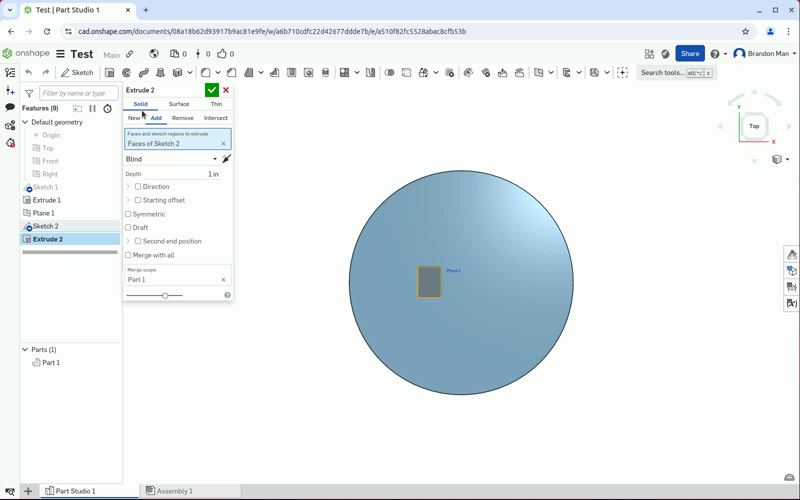
mouse_move(137, 120)
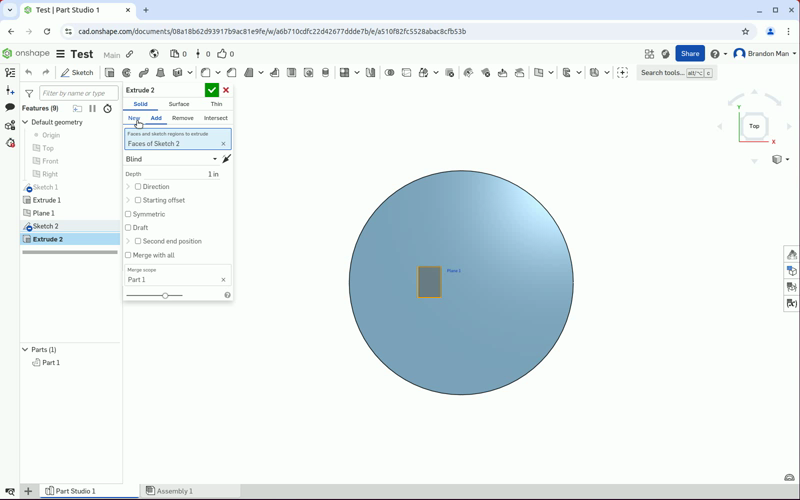
click(137, 120)
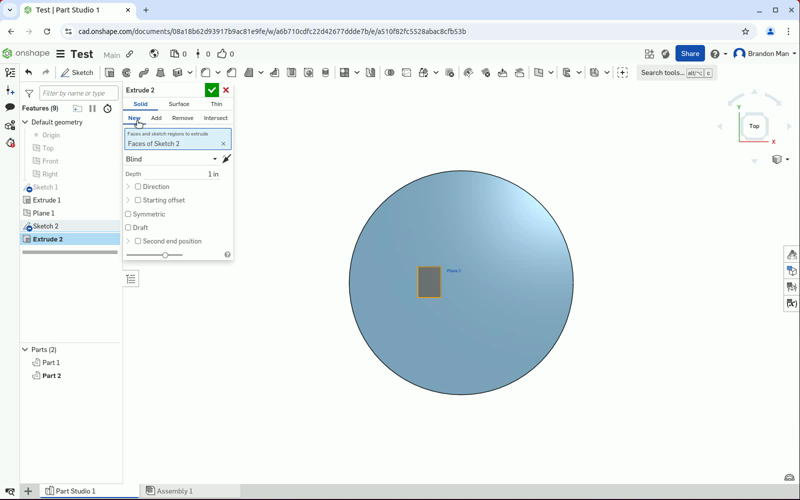
key(tab, 4)
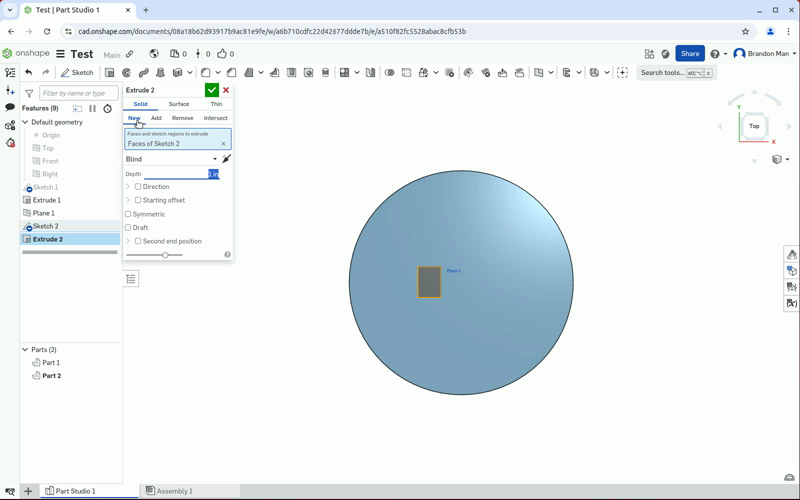
text(10.832)
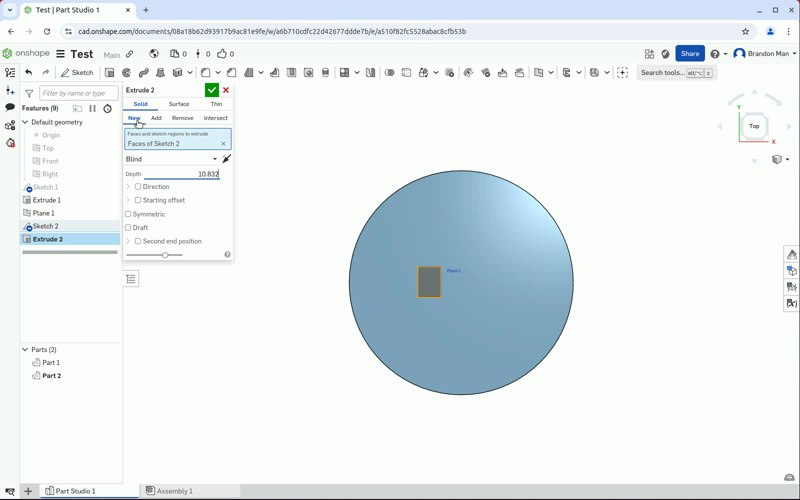
key(enter)
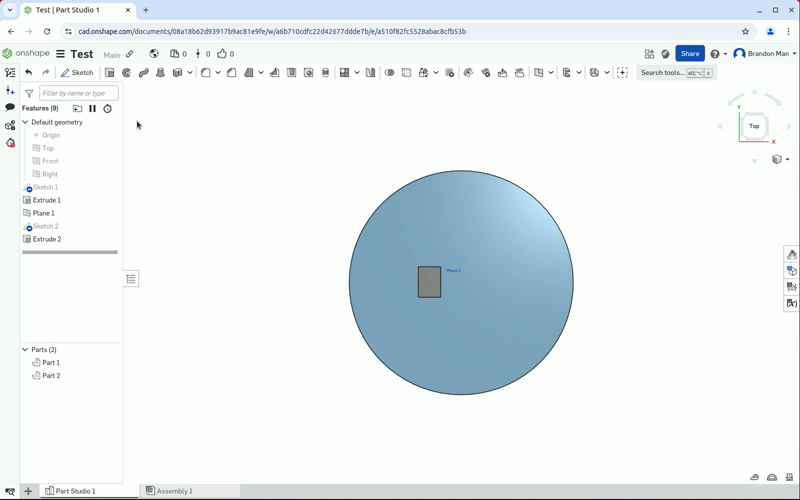
key(shift+h)
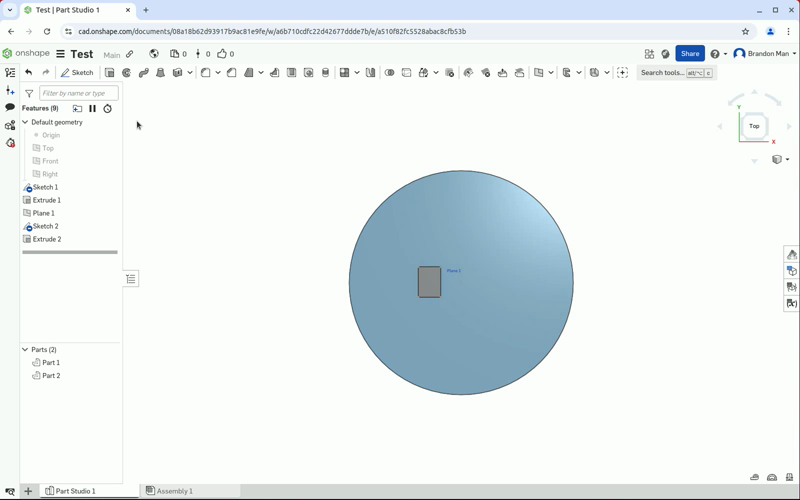
key(shift+h)
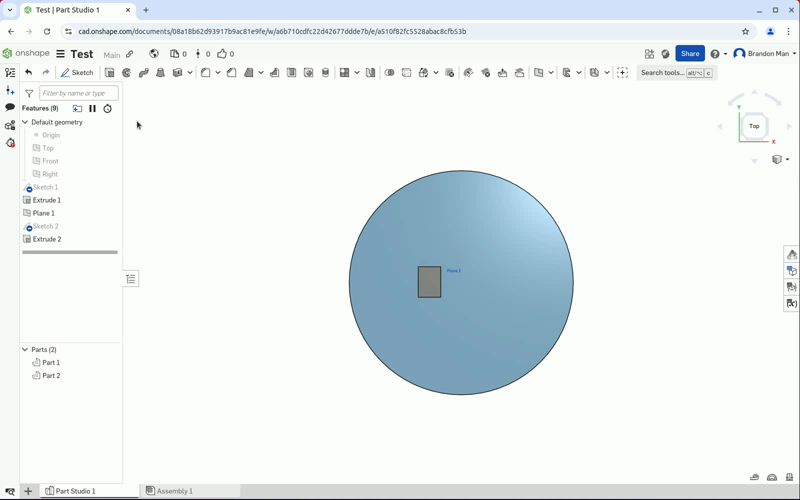
mouse_move(73, 189)
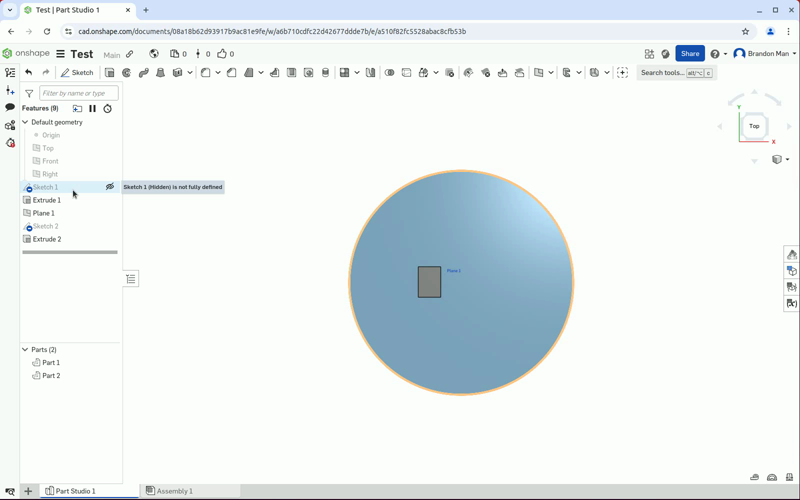
click(73, 189)
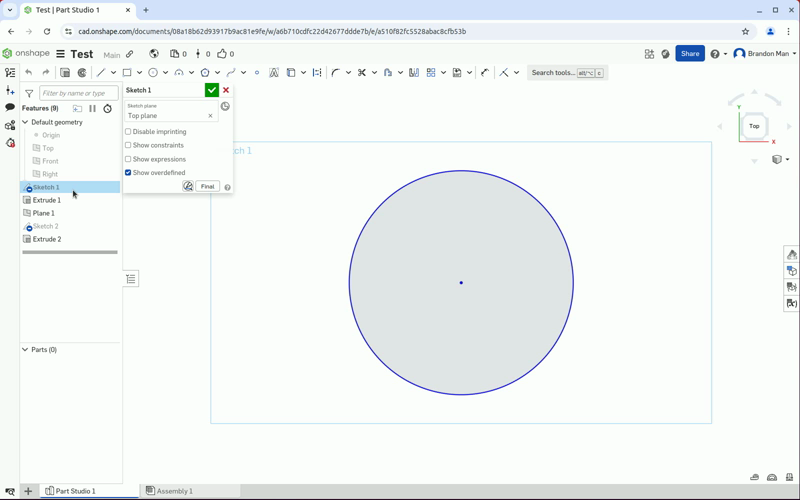
mouse_move(229, 92)
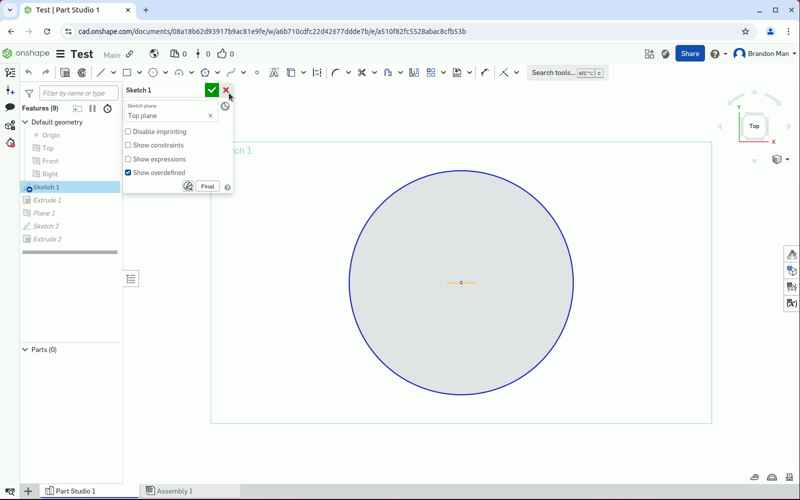
click(229, 92)
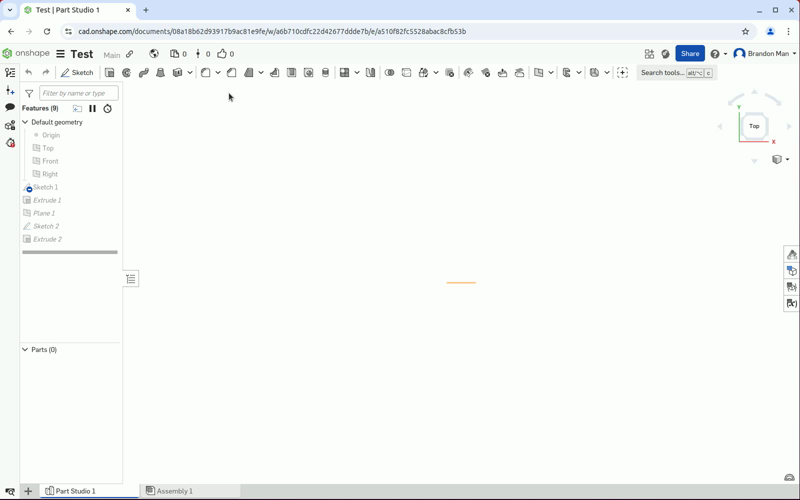
key(shift+s)
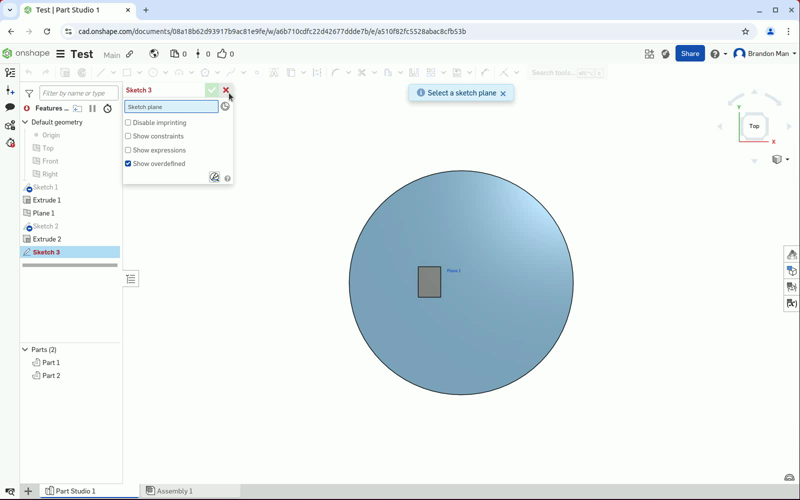
mouse_move(73, 215)
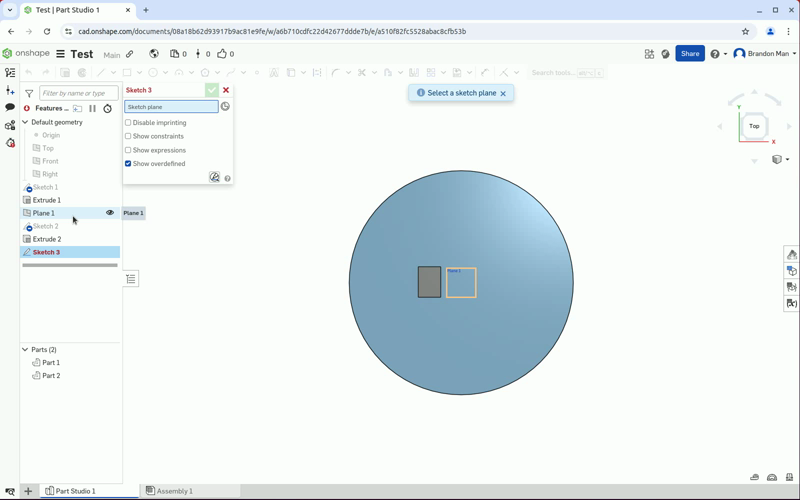
click(73, 215)
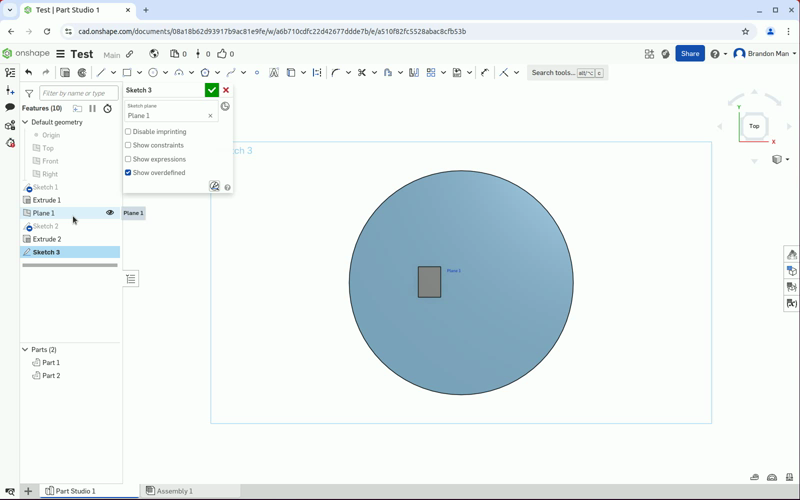
mouse_move(73, 352)
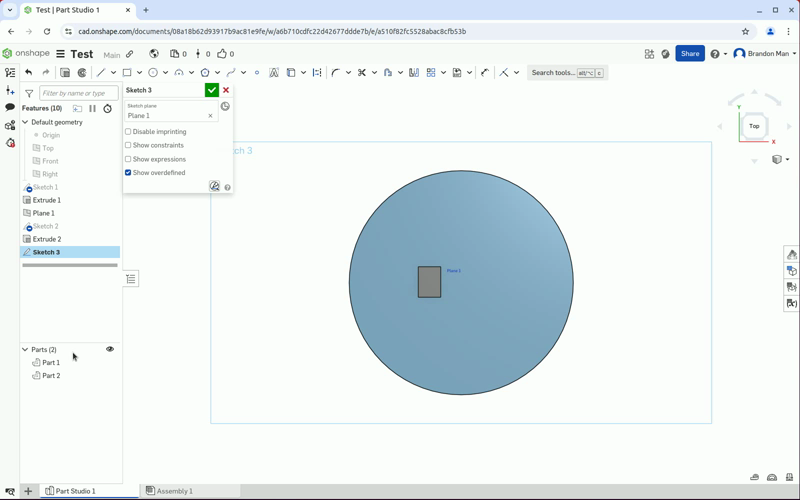
key(y)
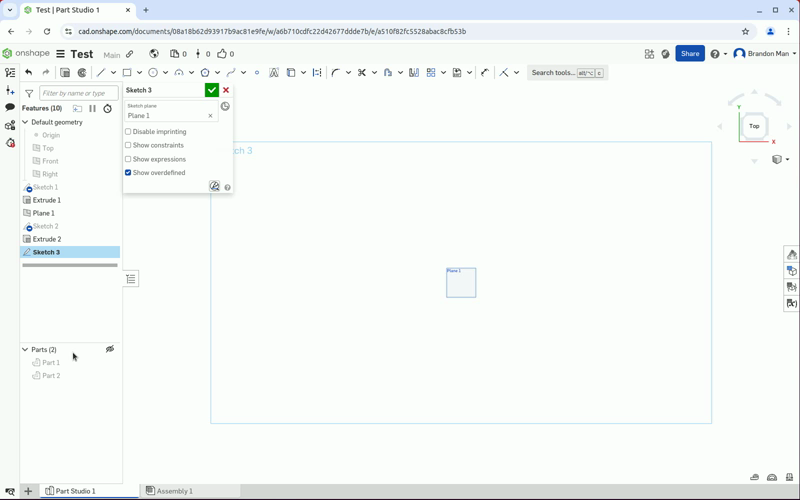
key(l)
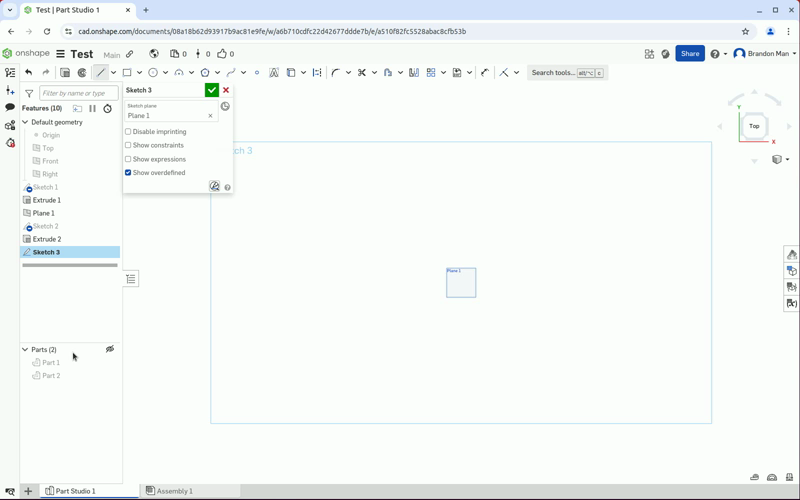
key_down(shift)
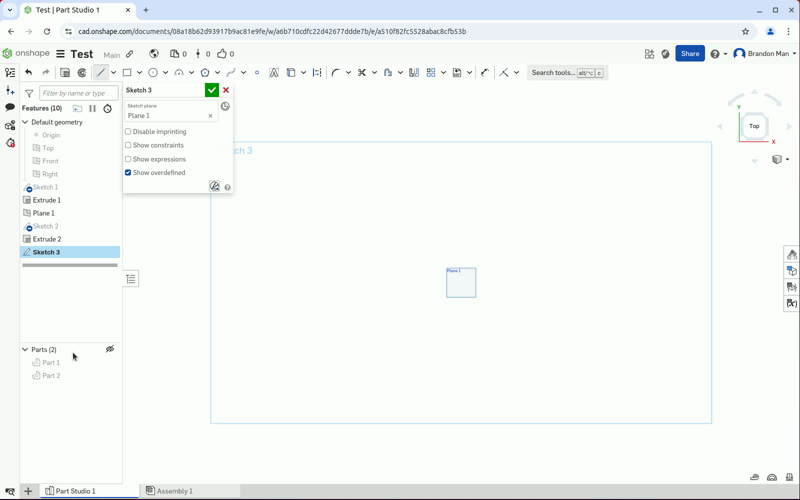
mouse_move(479, 297)
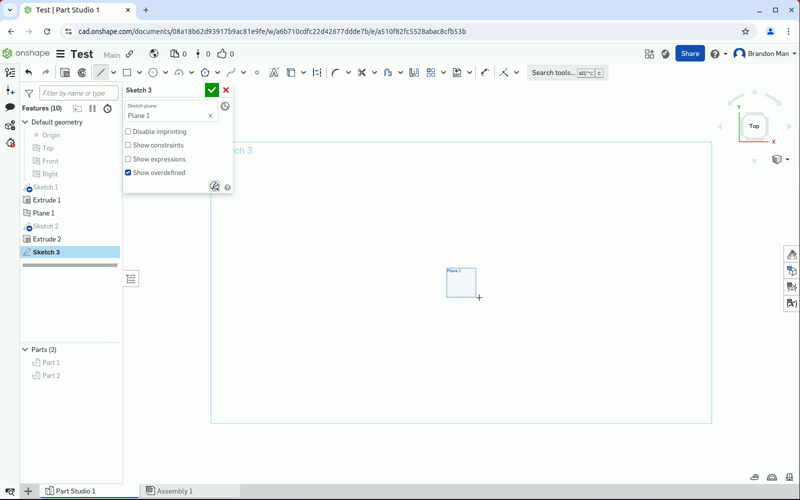
click(479, 297)
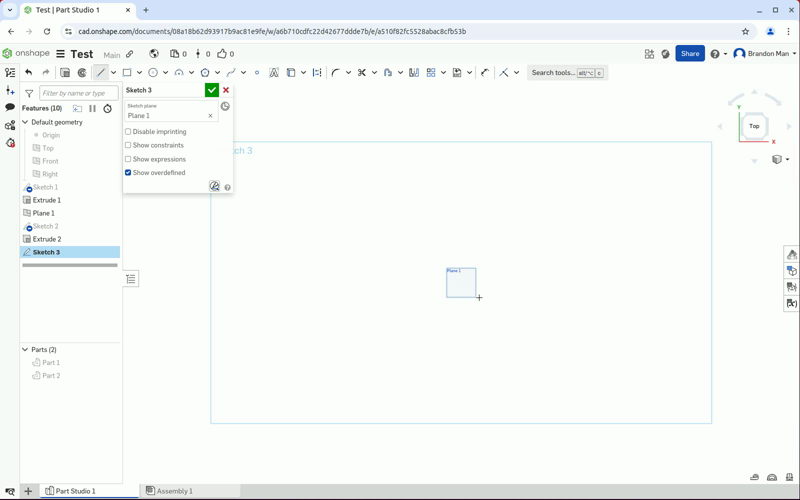
key_up(shift)
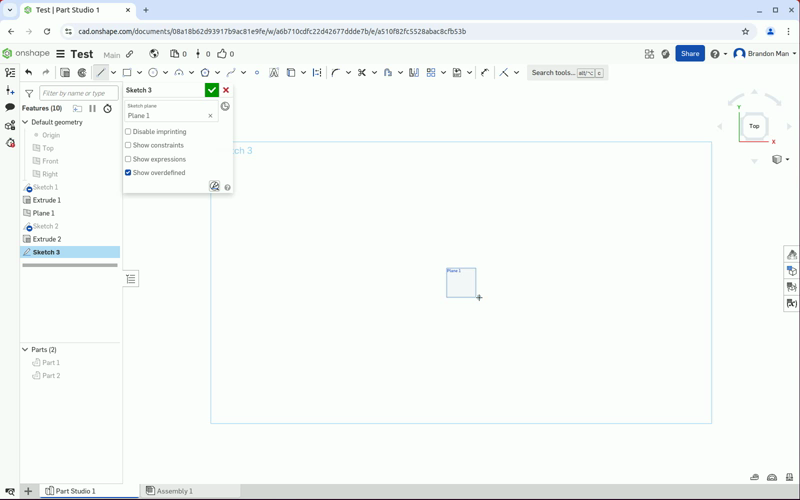
key_down(shift)
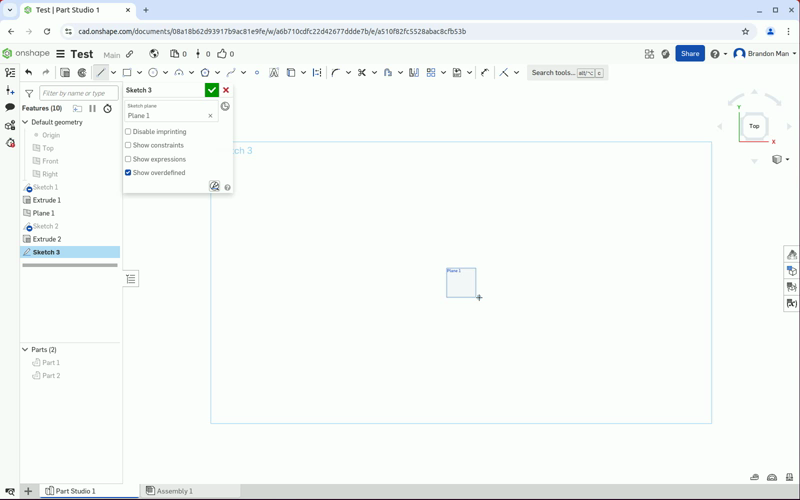
mouse_move(509, 297)
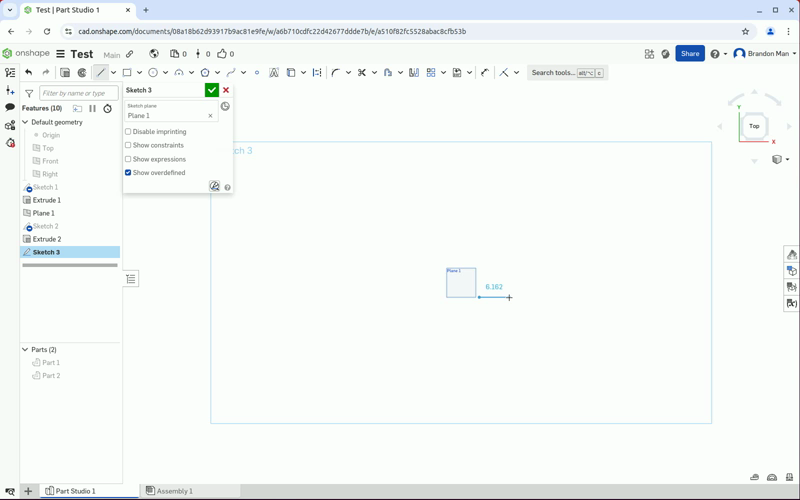
mouse_move(502, 297)
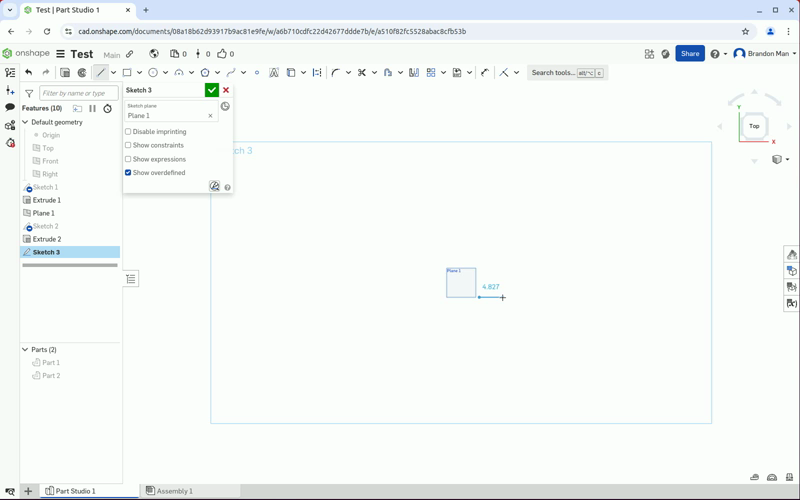
click(502, 297)
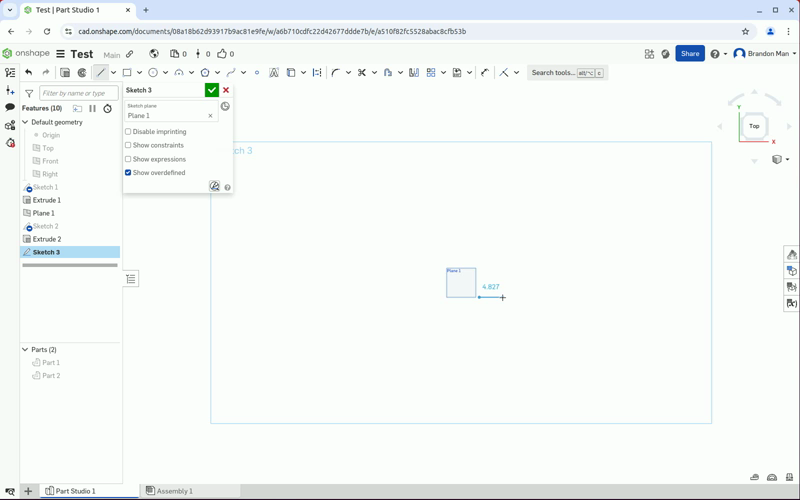
key_up(shift)
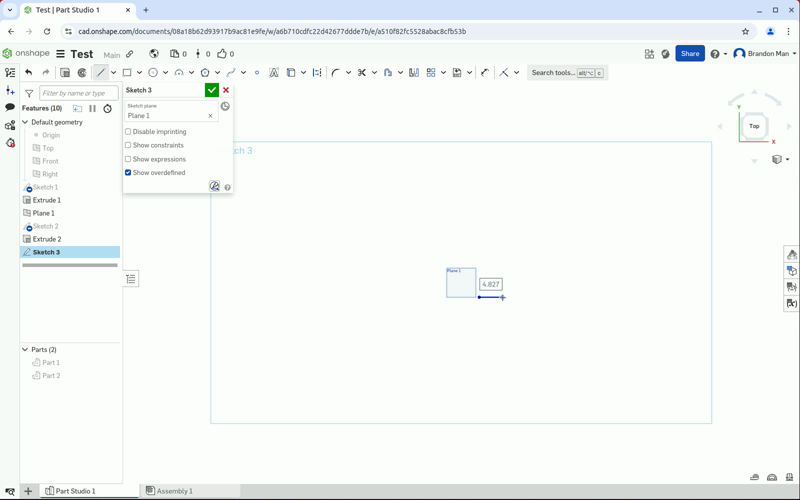
key_down(shift)
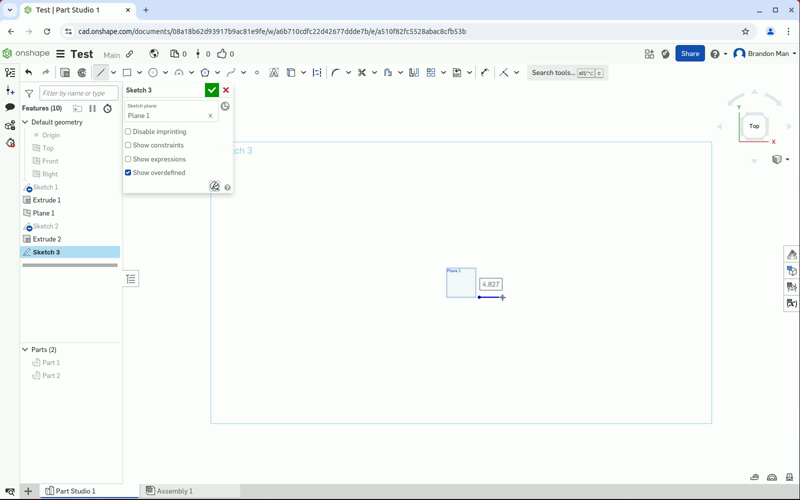
mouse_move(532, 297)
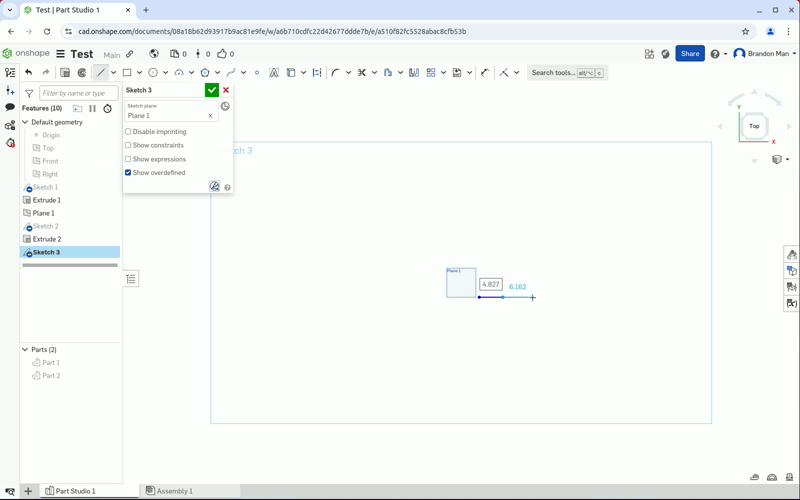
mouse_move(502, 266)
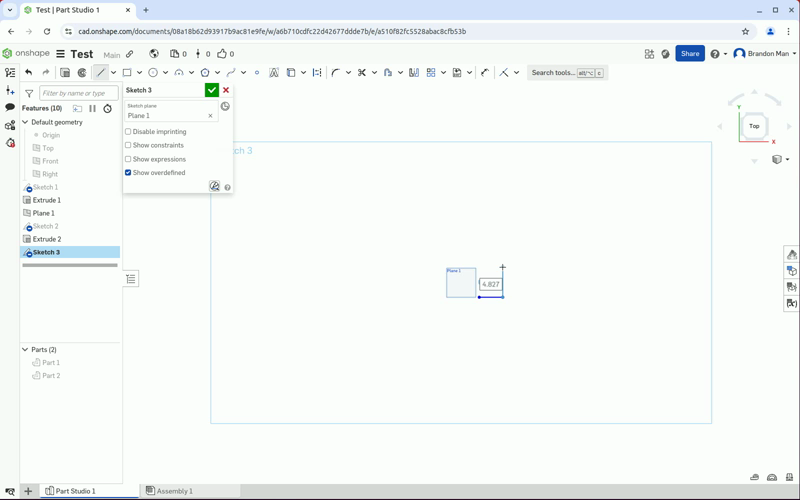
click(502, 266)
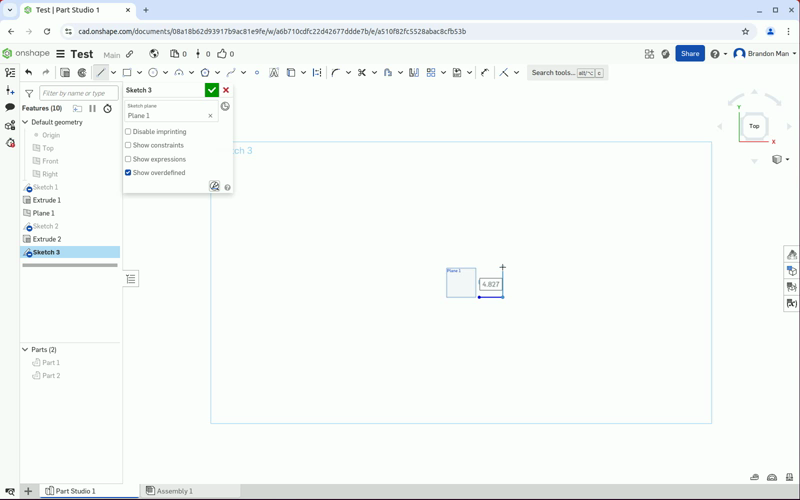
key_up(shift)
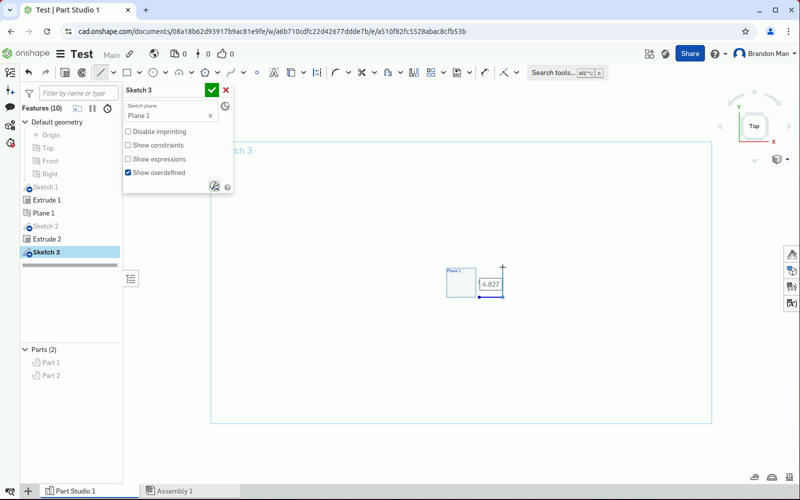
key_down(shift)
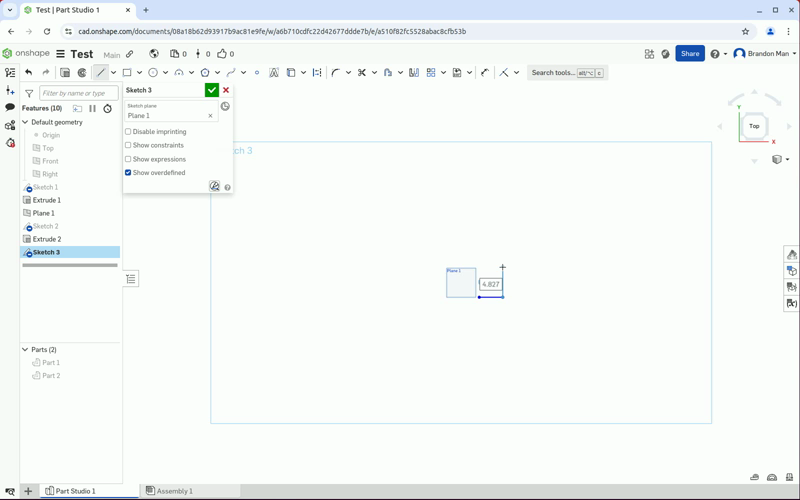
mouse_move(532, 266)
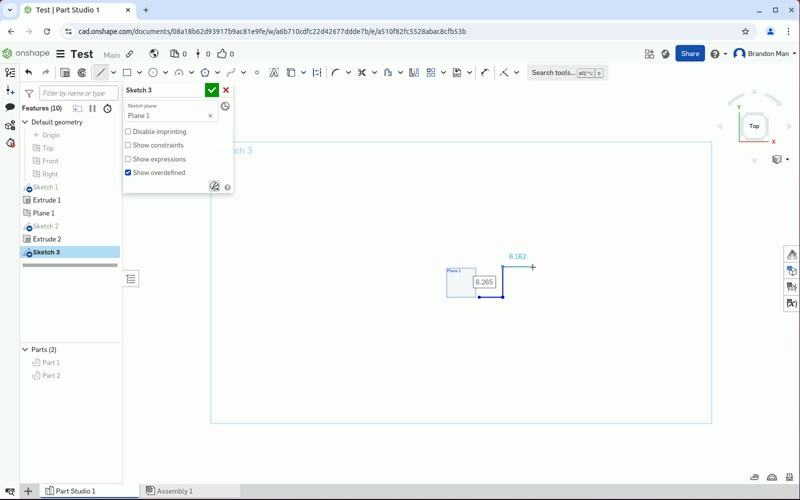
mouse_move(479, 266)
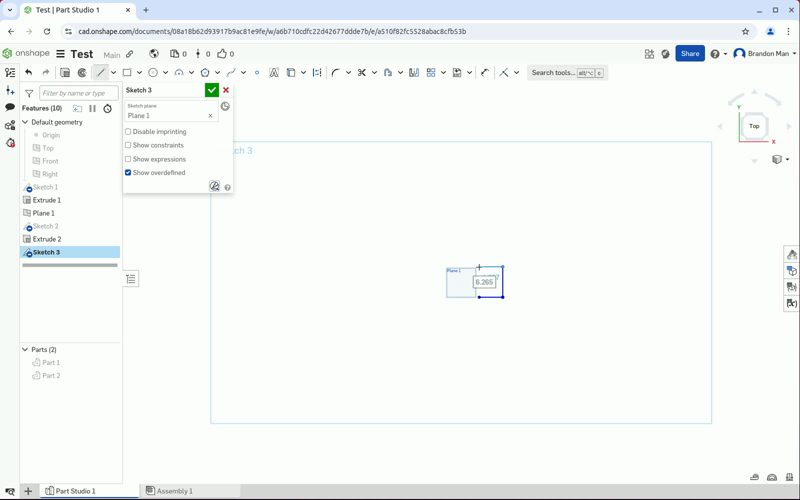
click(479, 266)
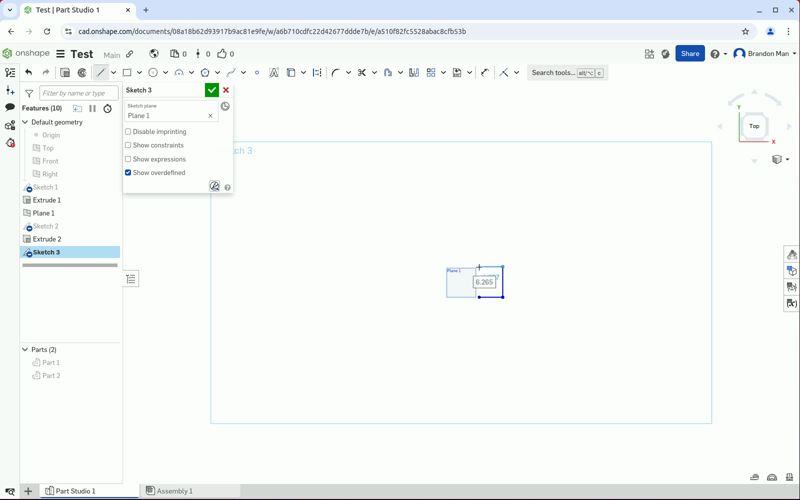
key_up(shift)
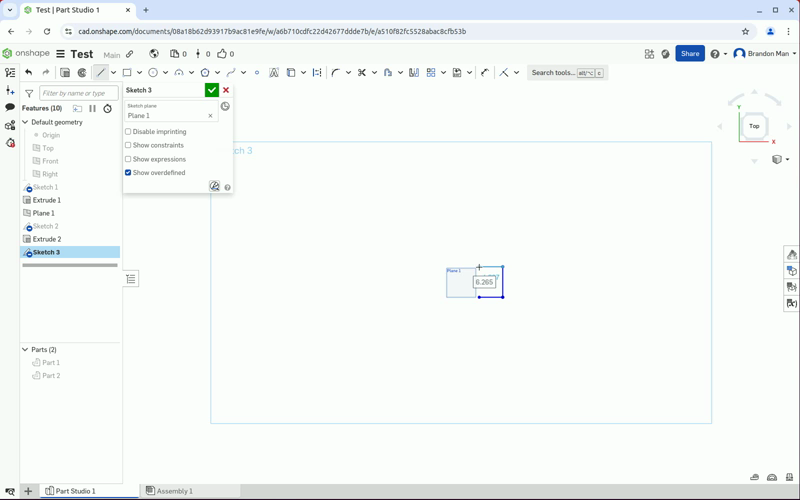
mouse_move(509, 266)
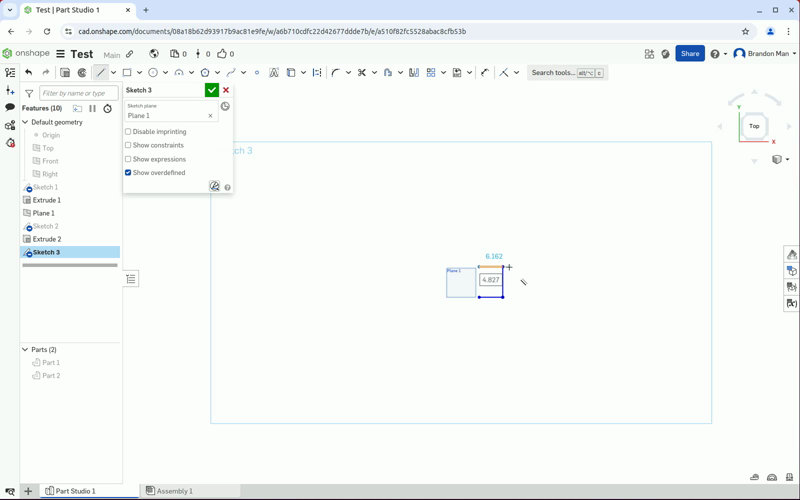
key_down(shift)
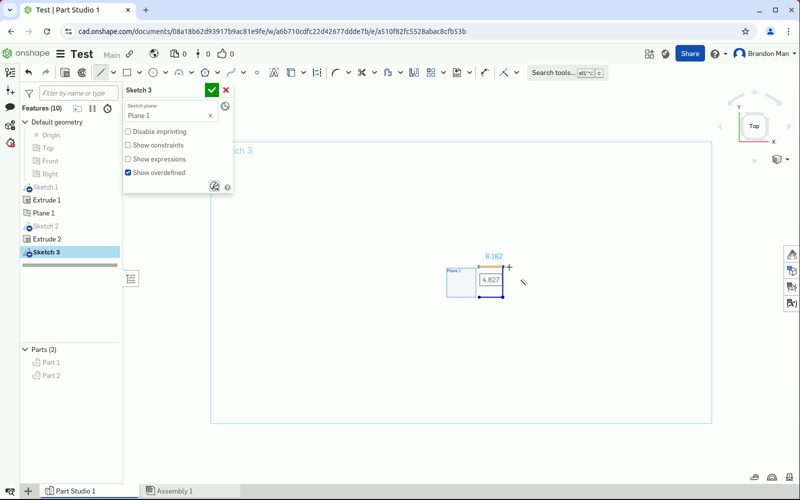
mouse_move(479, 297)
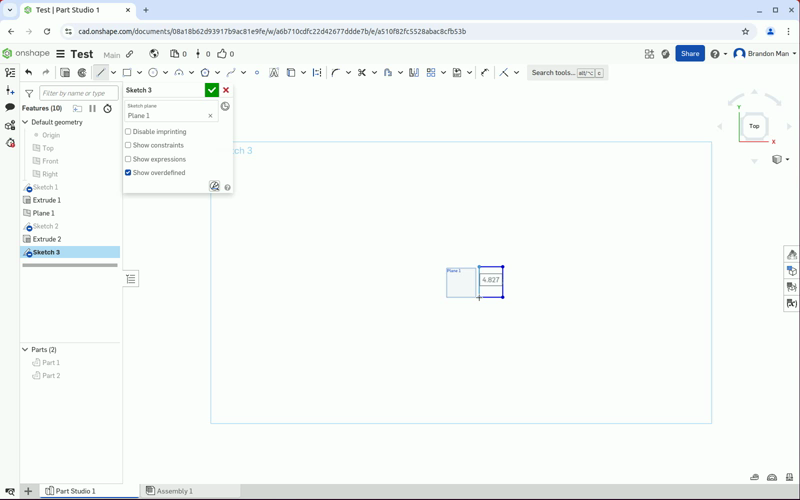
key_up(shift)
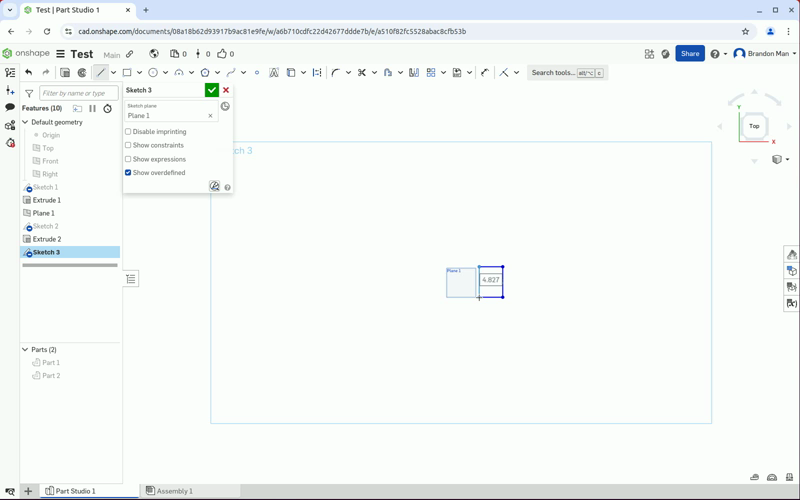
click(479, 297)
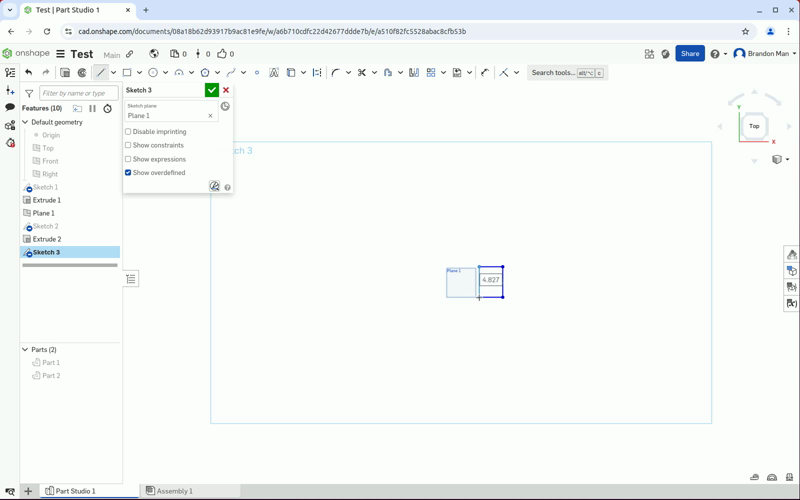
key(esc)
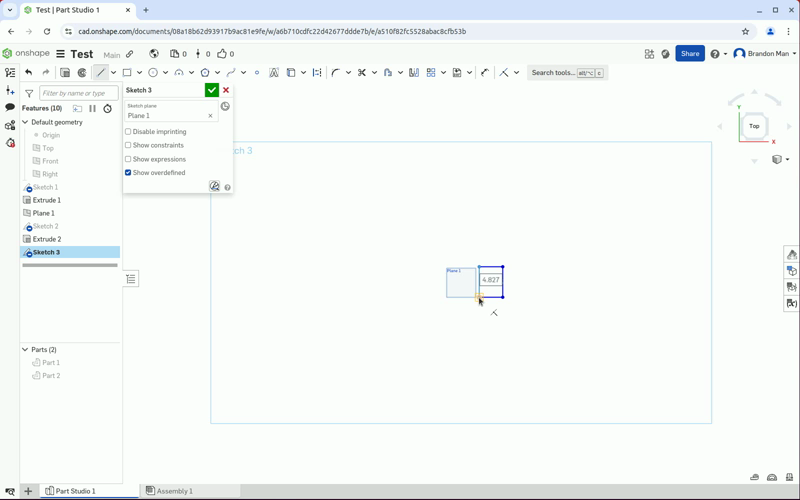
mouse_move(484, 287)
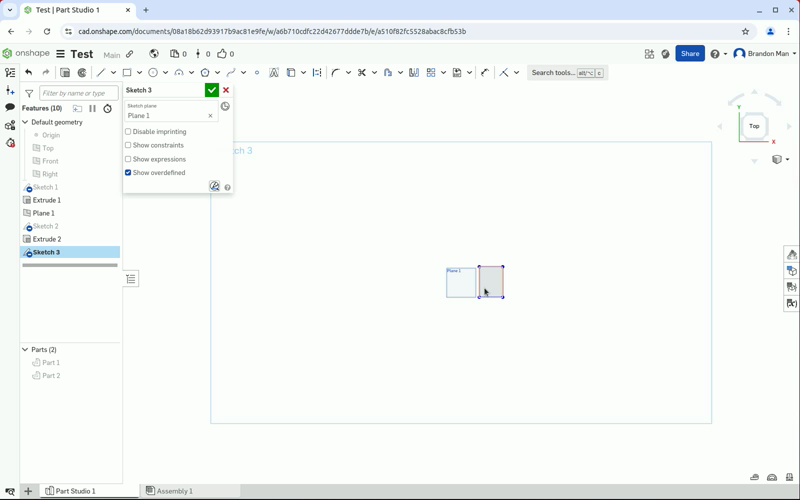
scroll(6)
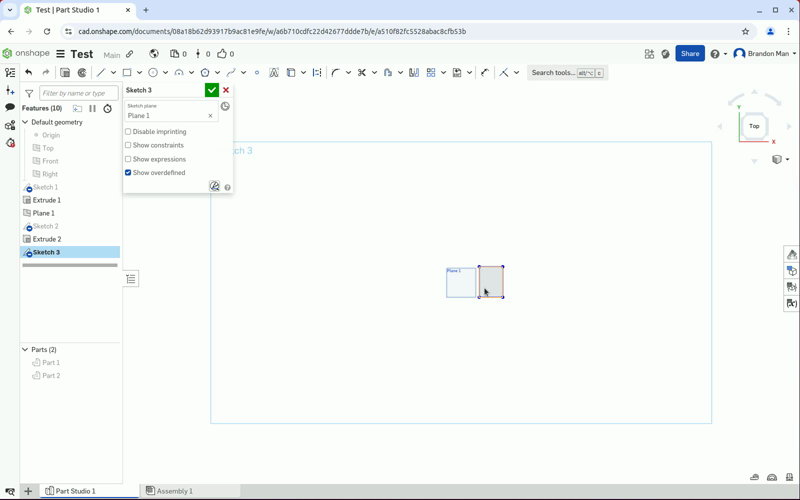
scroll(6)
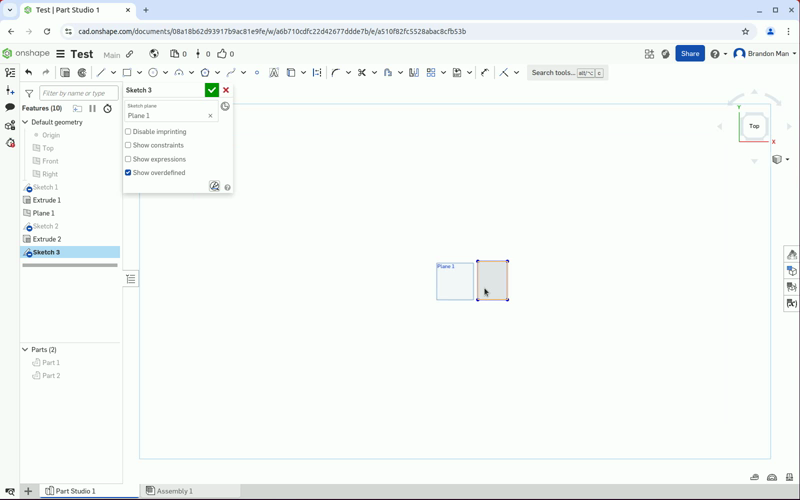
scroll(6)
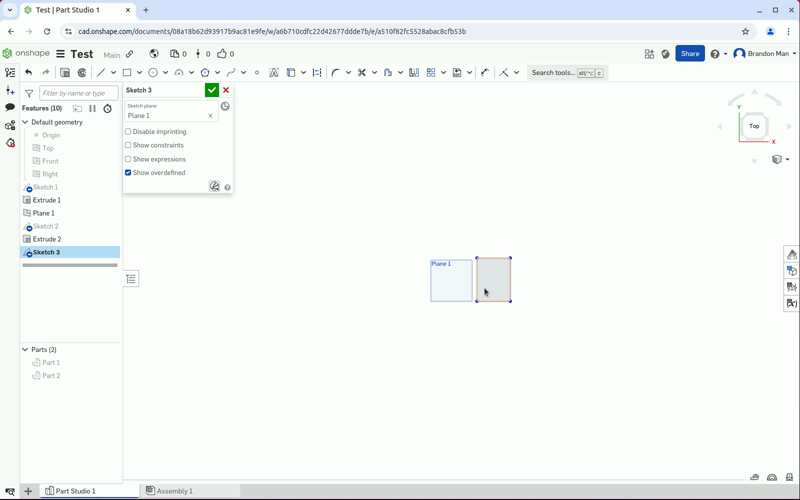
scroll(6)
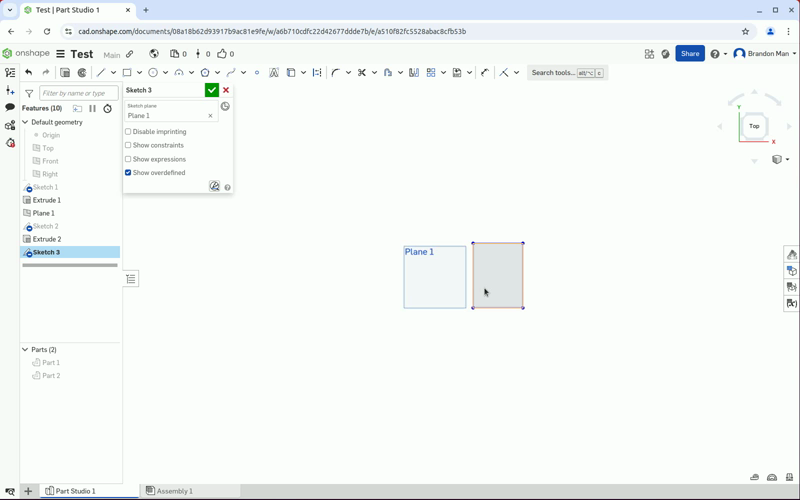
scroll(6)
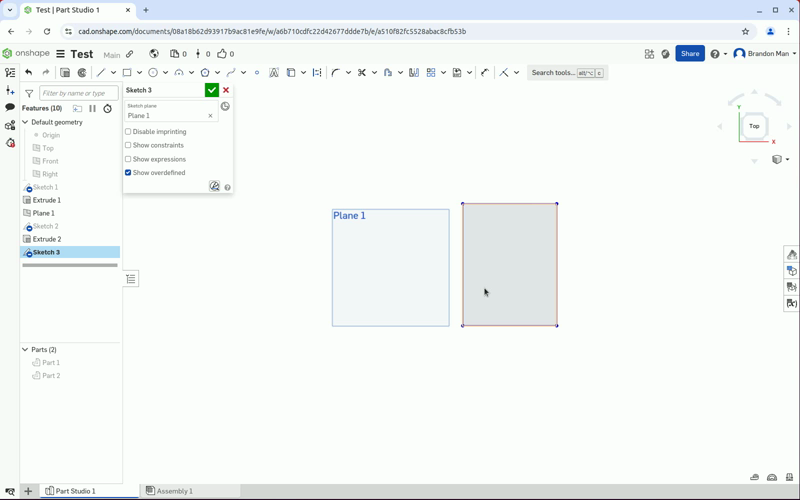
scroll(6)
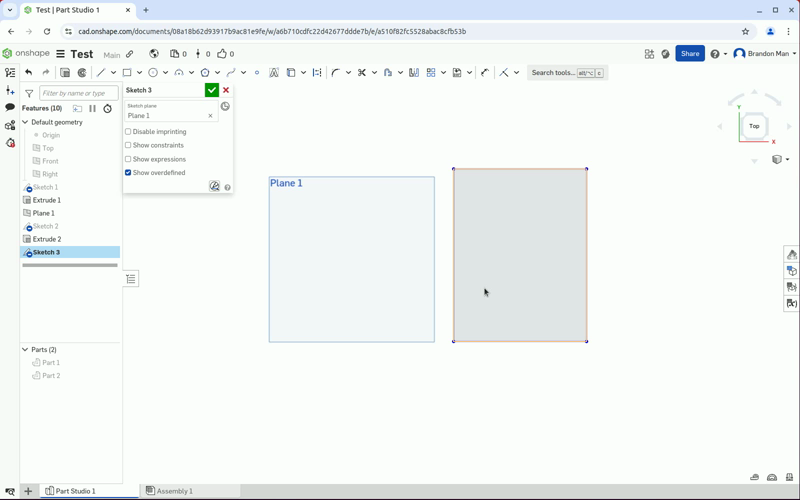
scroll(6)
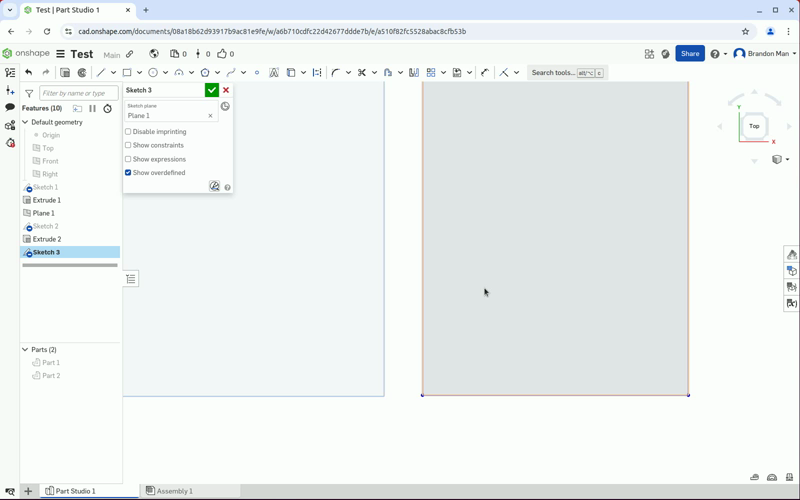
click(484, 287)
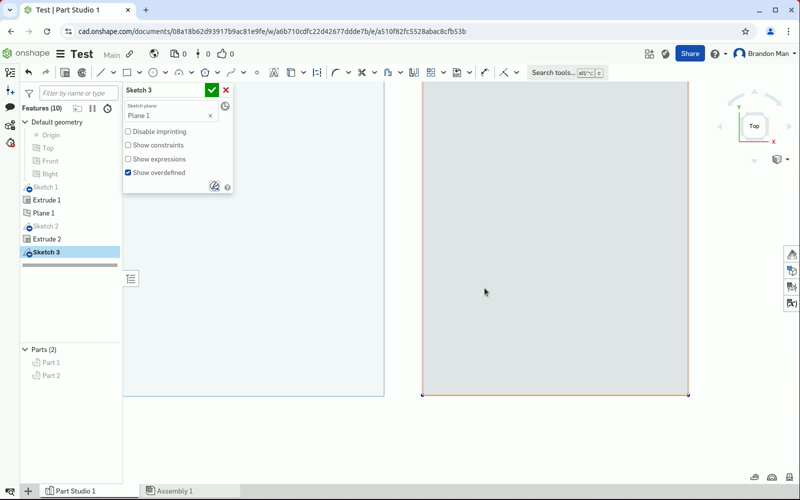
scroll(-6)
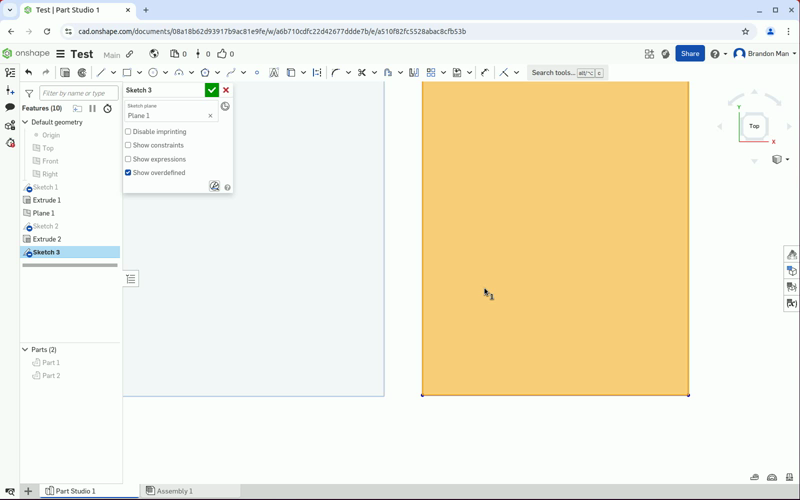
scroll(-6)
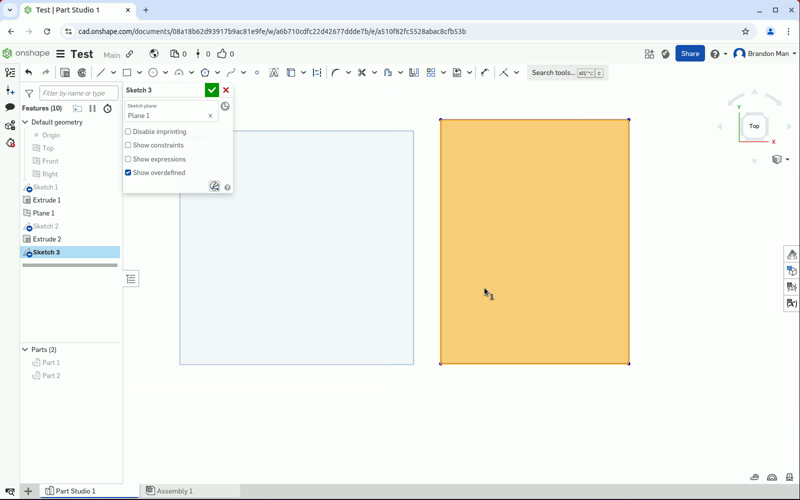
scroll(-6)
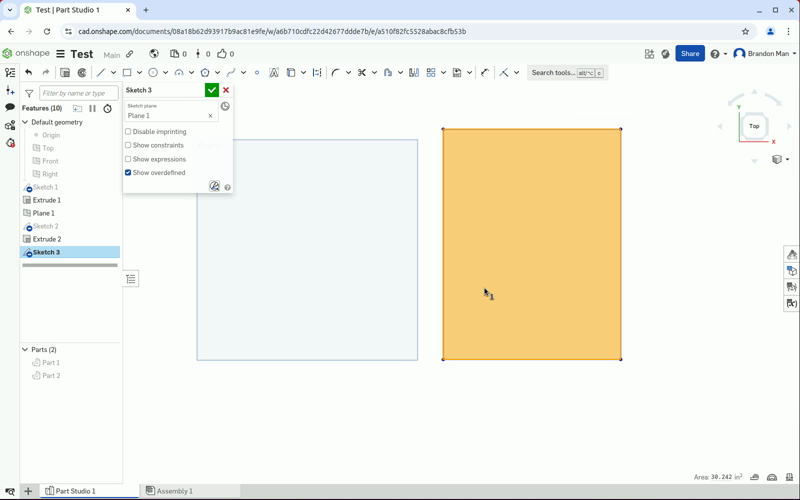
scroll(-6)
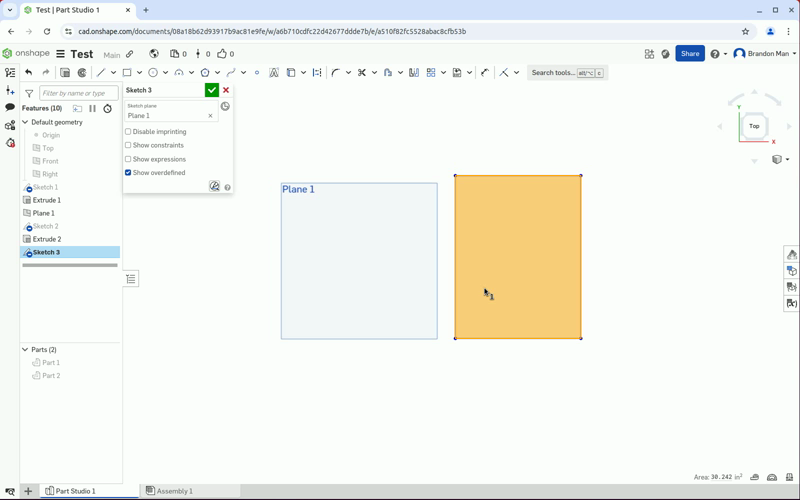
scroll(-6)
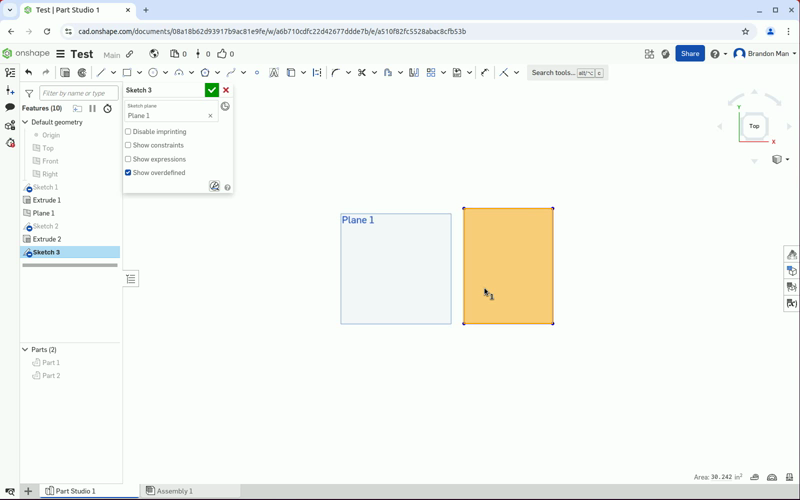
scroll(-6)
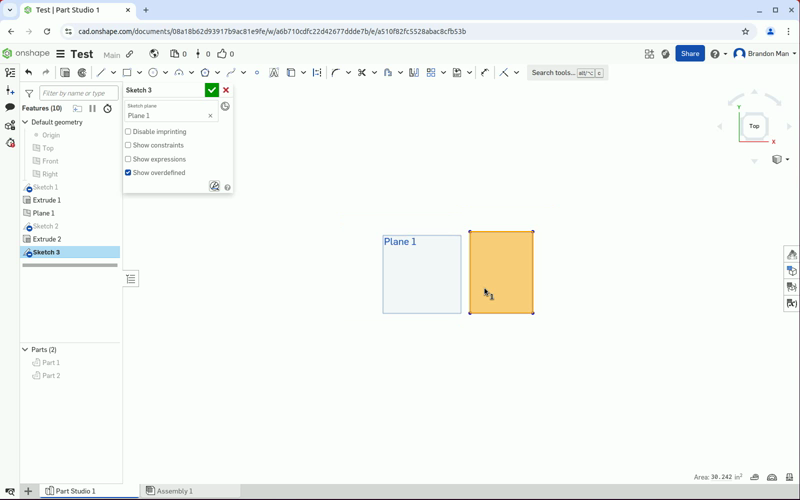
scroll(-6)
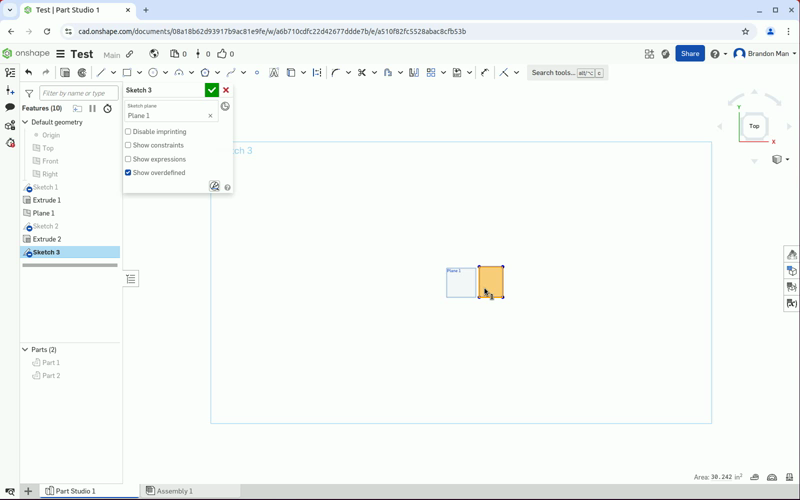
mouse_move(73, 352)
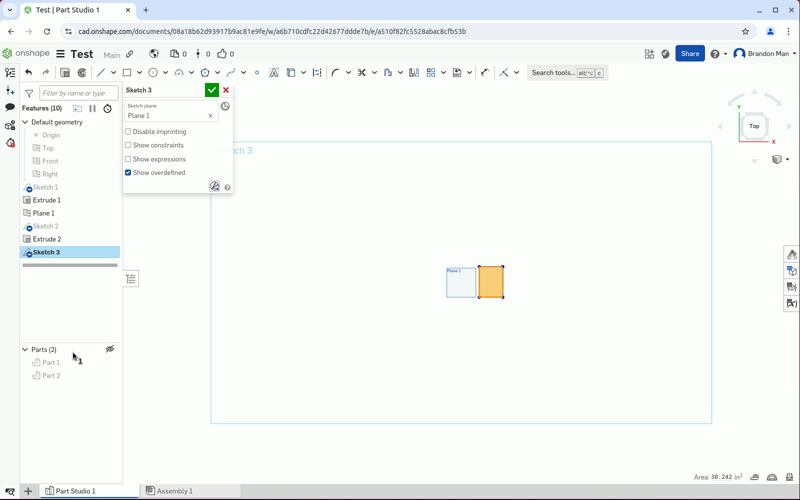
key(shift+y)
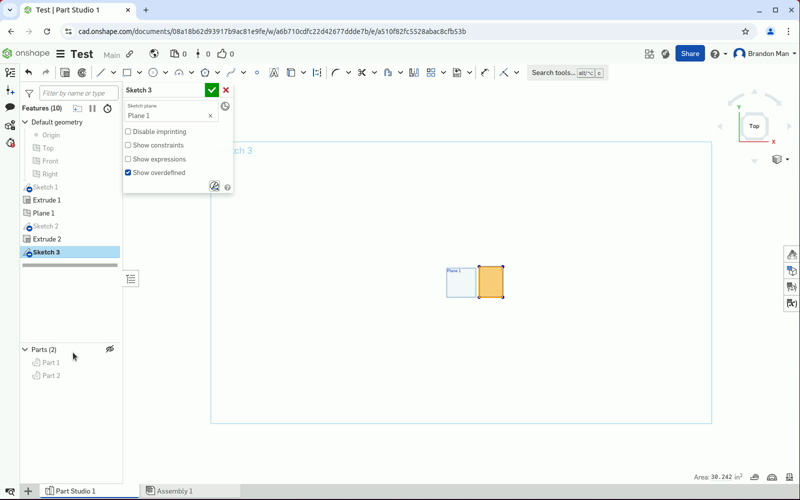
key(shift+e)
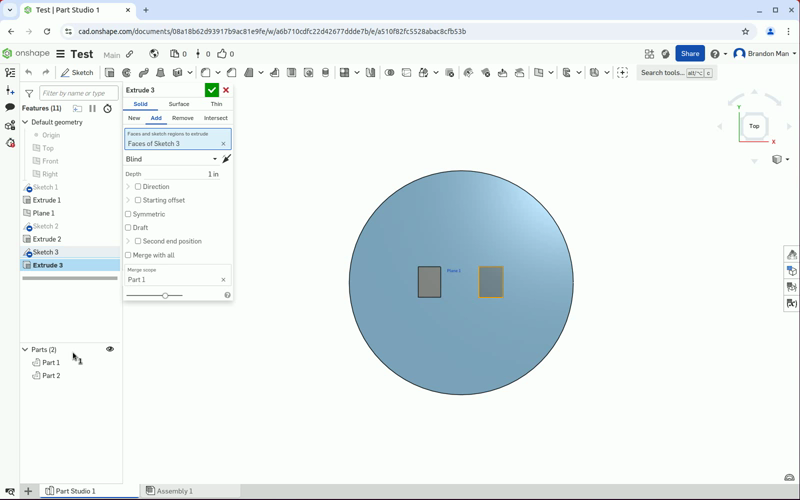
mouse_move(143, 106)
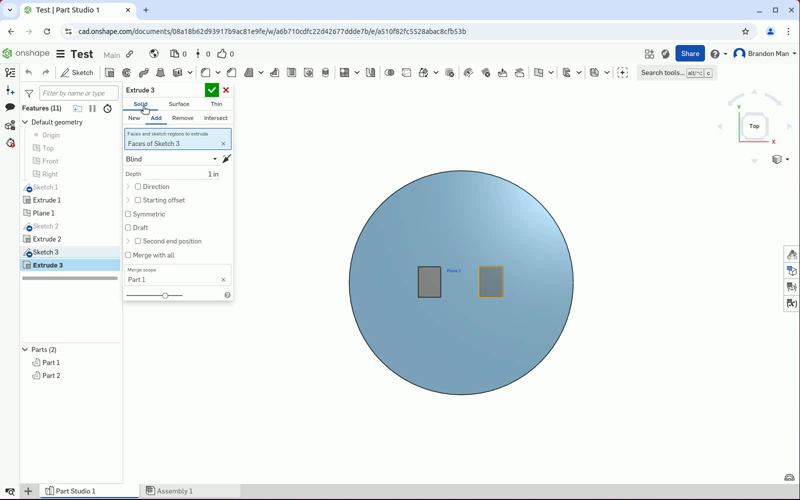
click(143, 106)
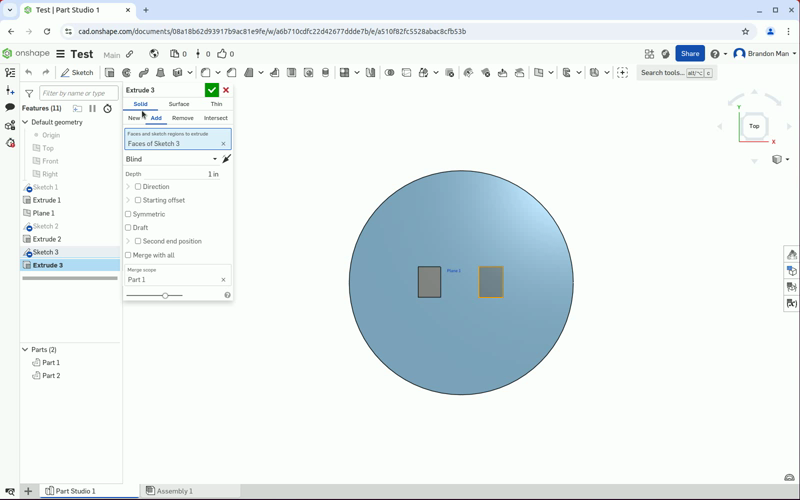
mouse_move(137, 120)
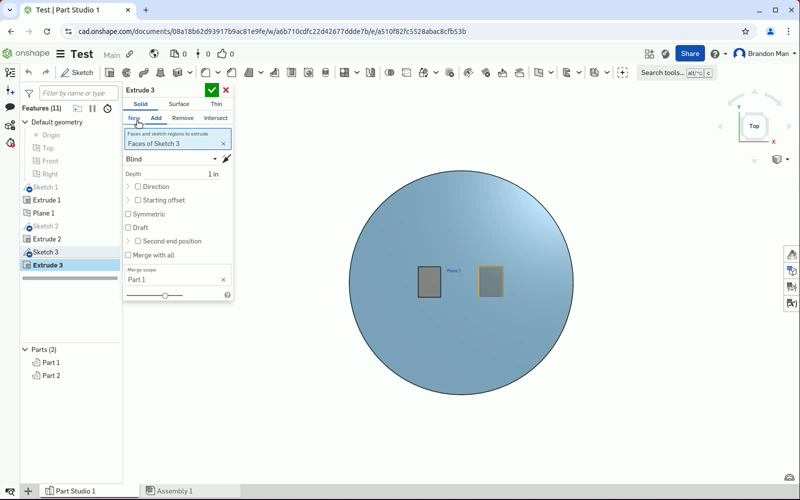
click(137, 120)
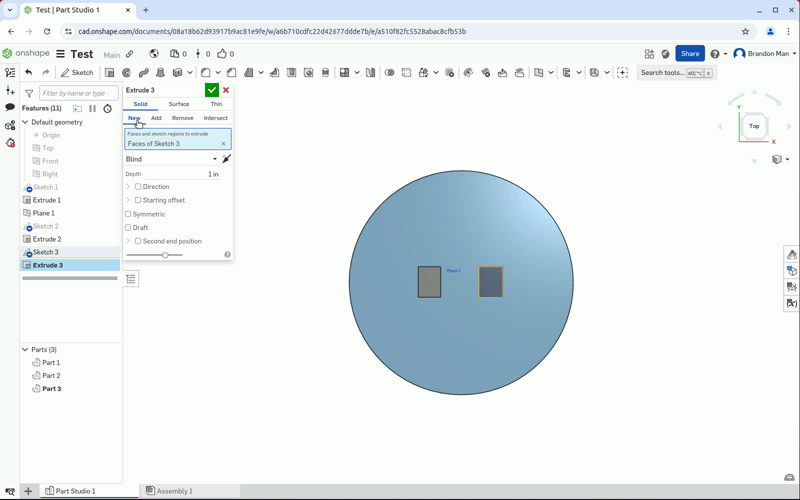
key(tab, 4)
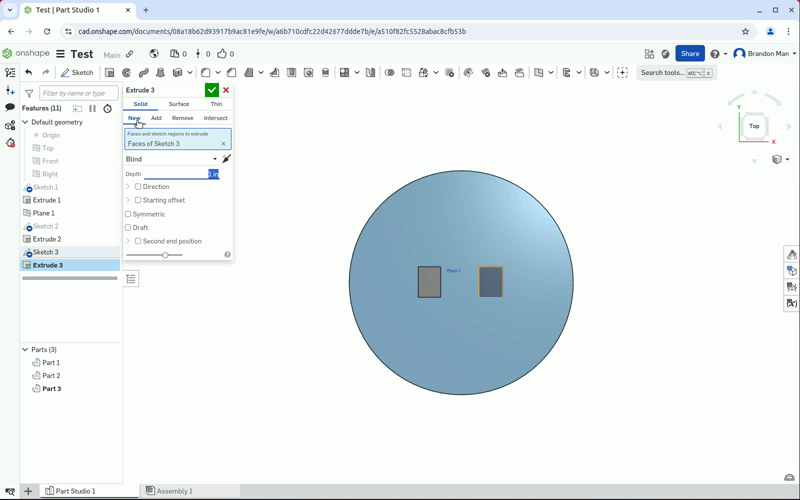
text(10.832)
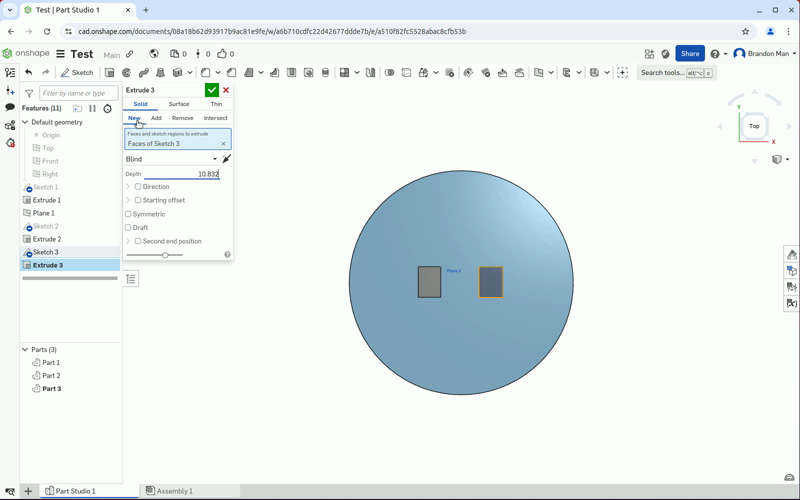
key(enter)
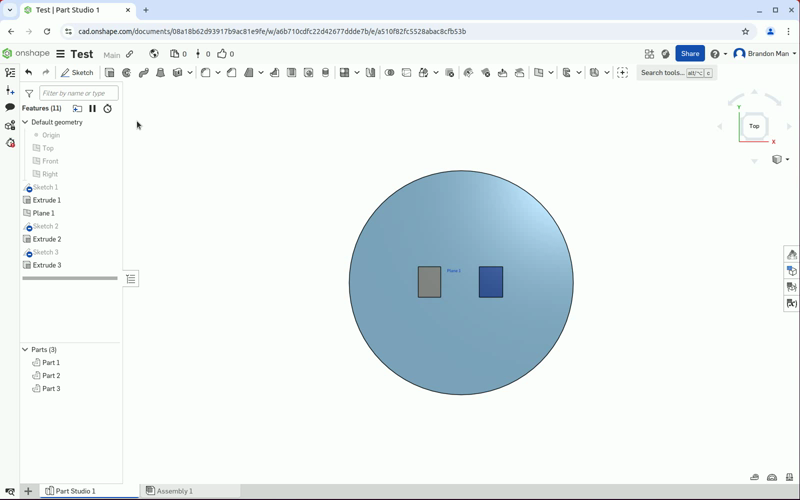
key(shift+h)
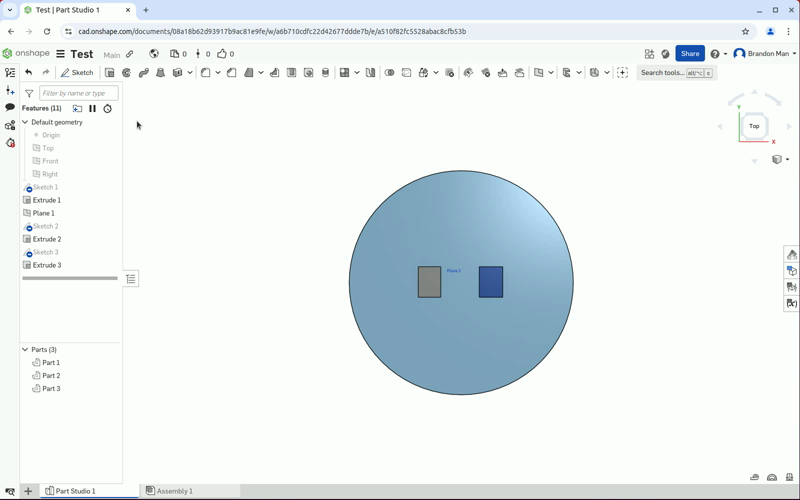
key(shift+h)
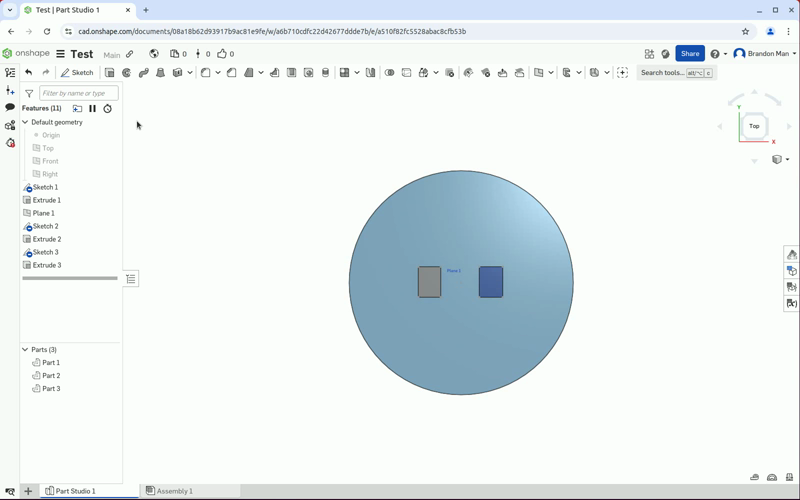
key(shift+7)
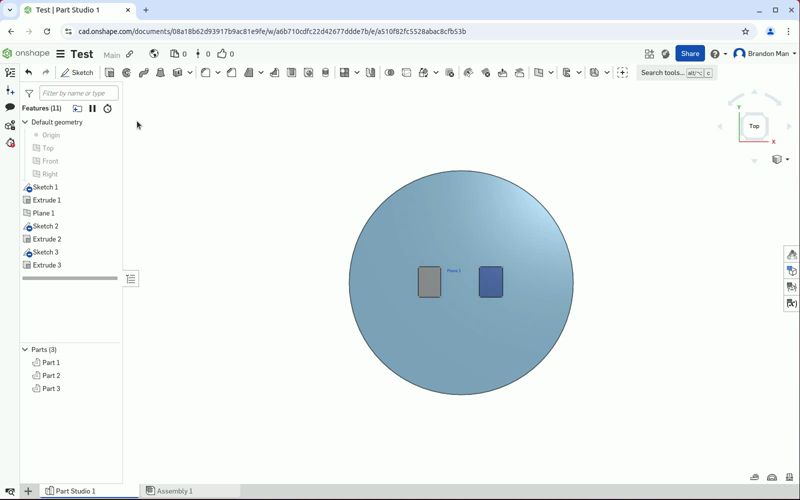
key(up, 3)
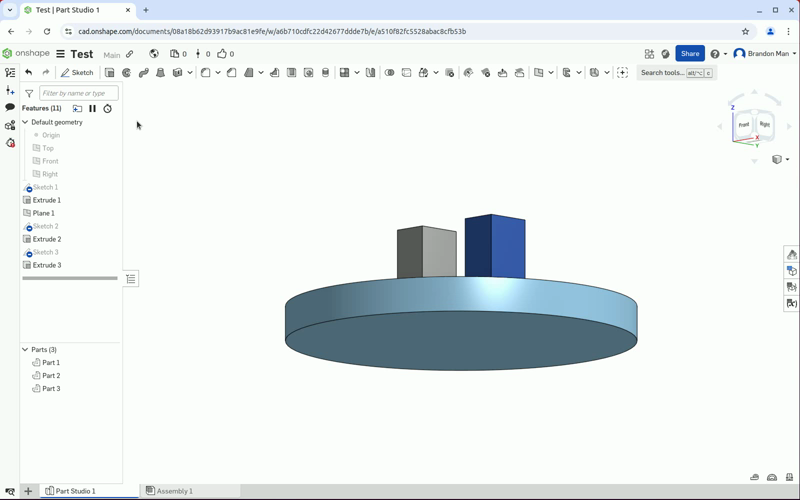
key(left, 3)
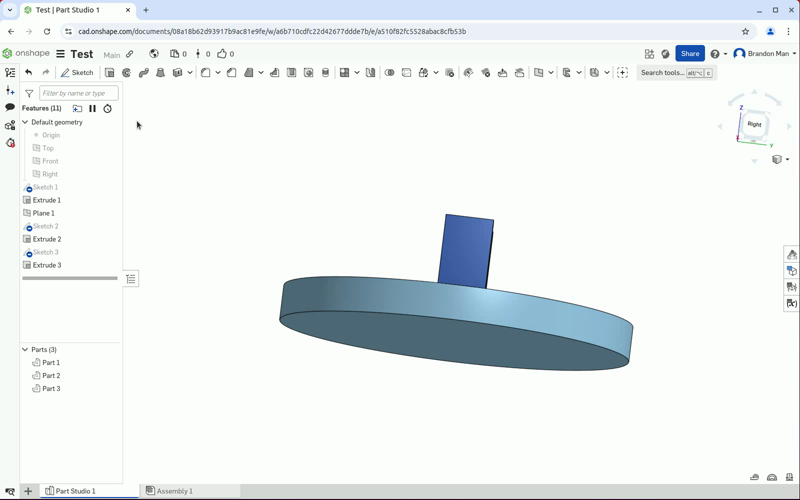
key(right, 3)
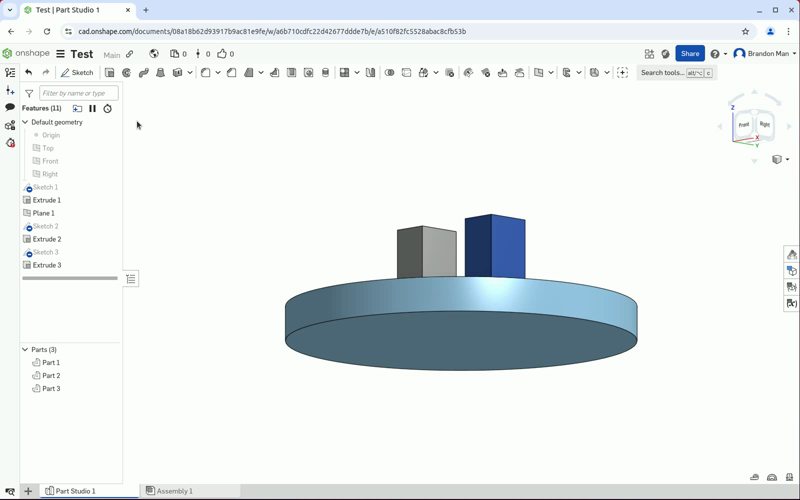
key(down, 3)
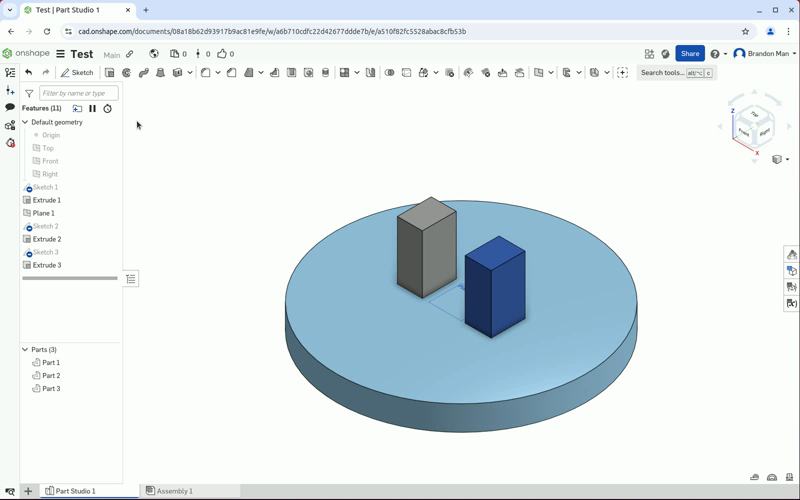
mouse_move(73, 189)
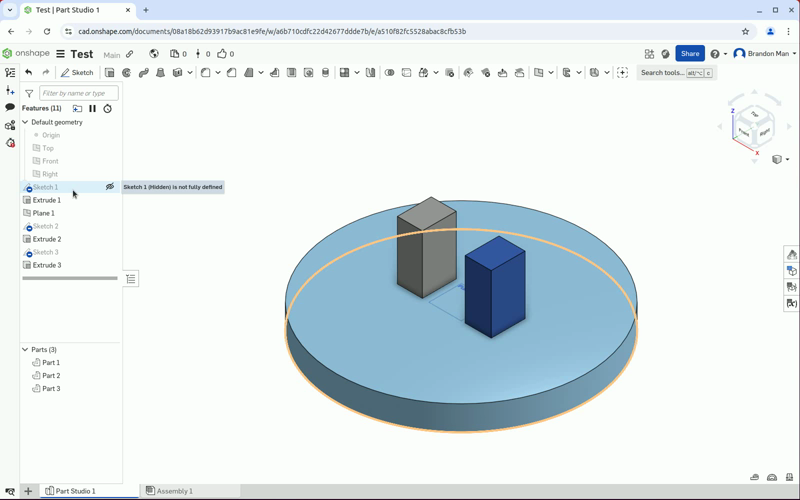
click(73, 189)